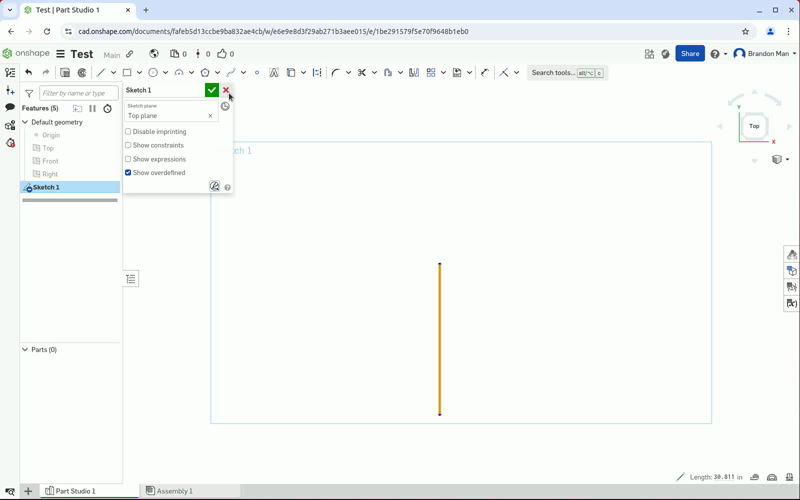
key(shift+h)
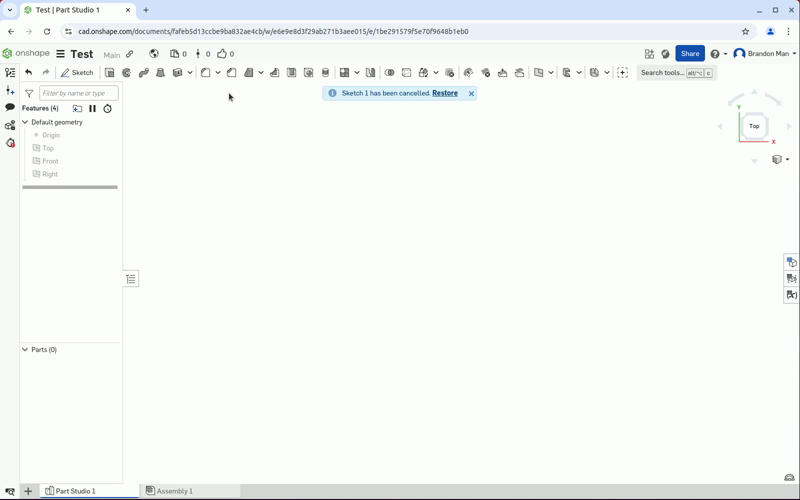
mouse_move(73, 352)
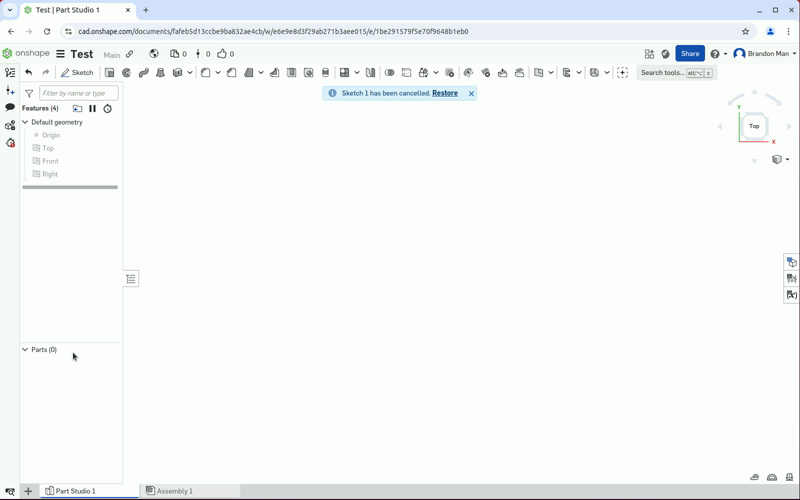
key(y)
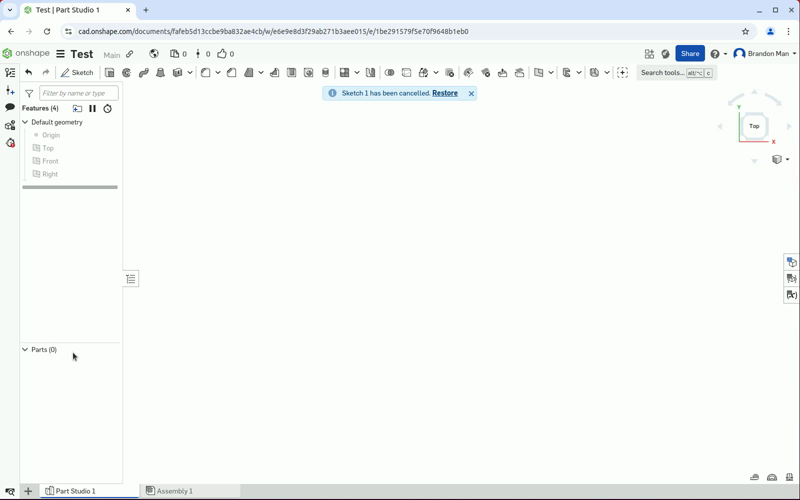
key(shift+p)
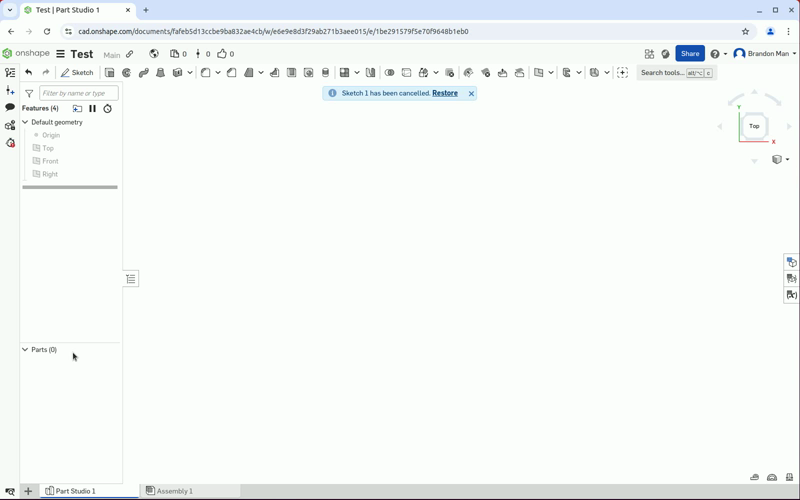
key(space)
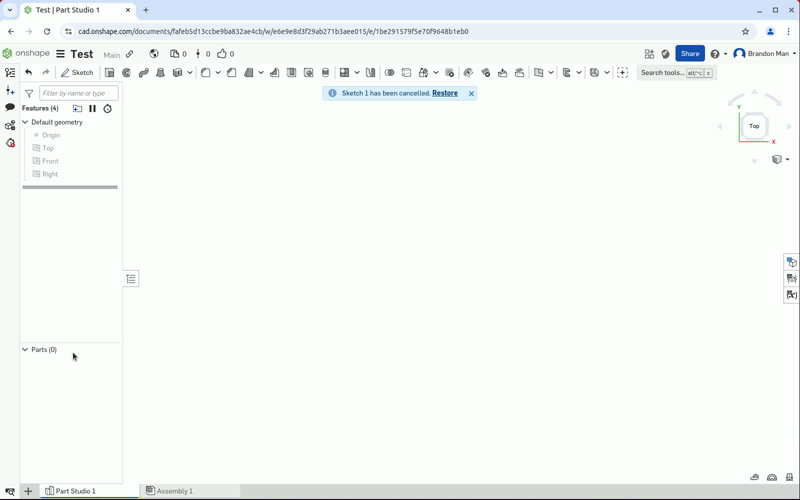
key_down(shift)
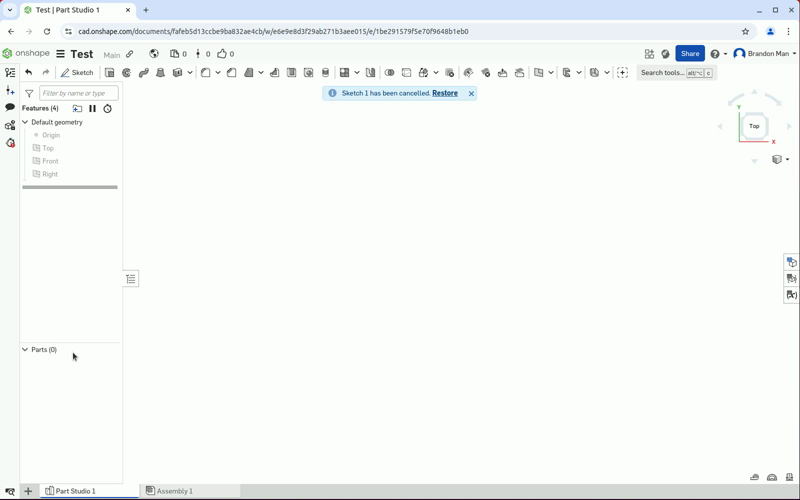
key(up)
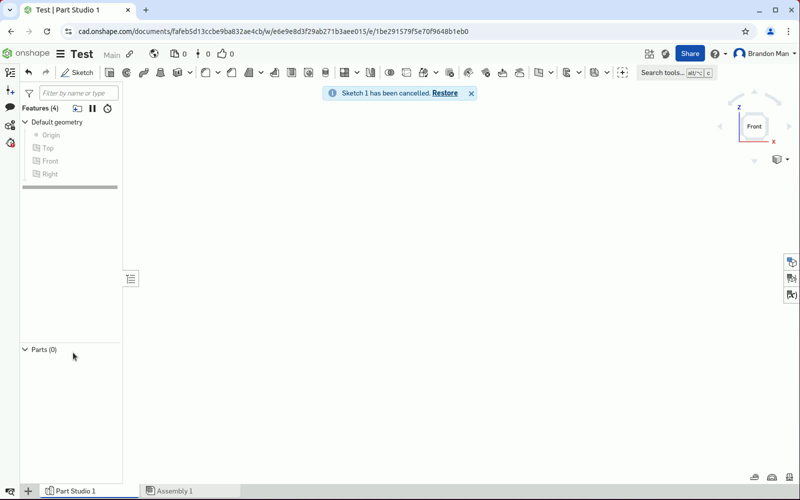
key_up(shift)
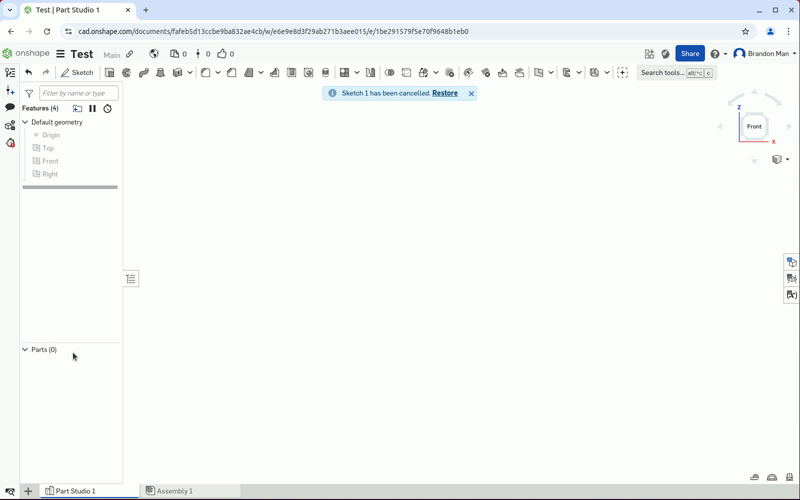
mouse_move(73, 352)
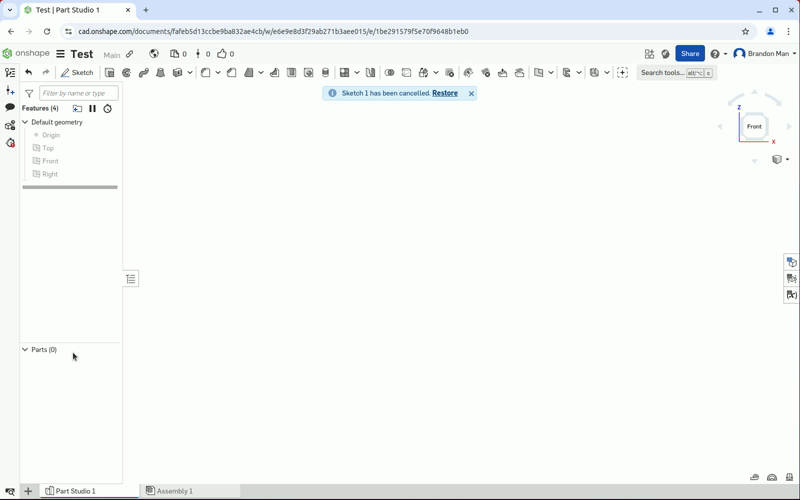
key(shift+y)
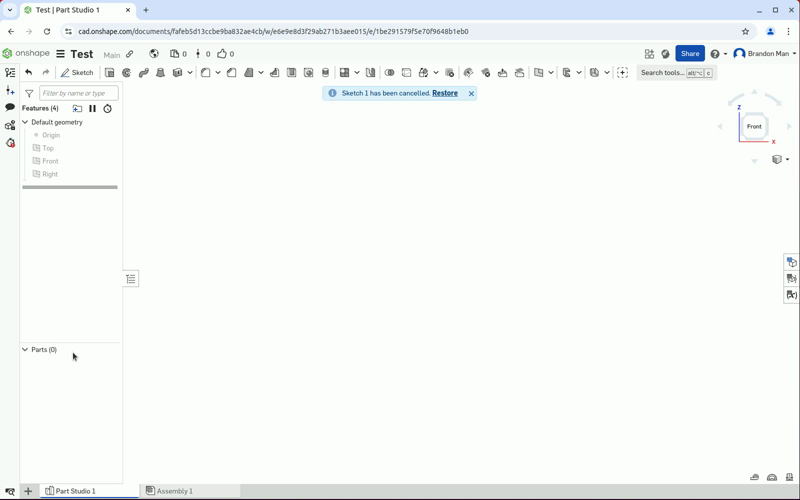
key(shift+s)
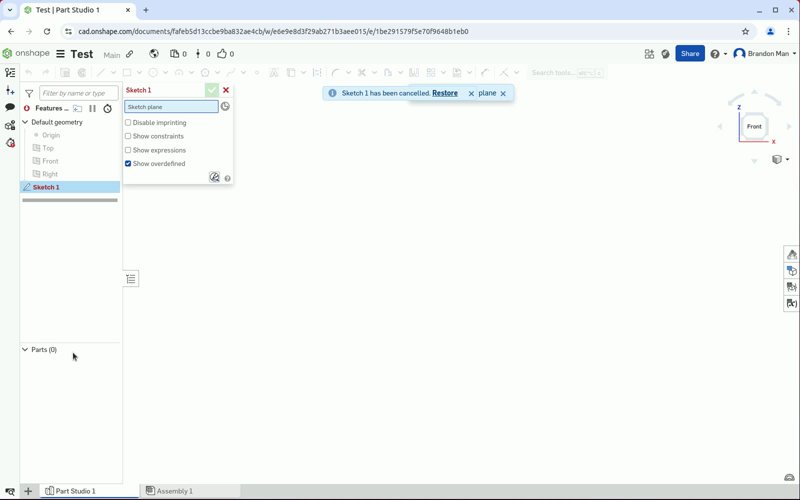
mouse_move(73, 163)
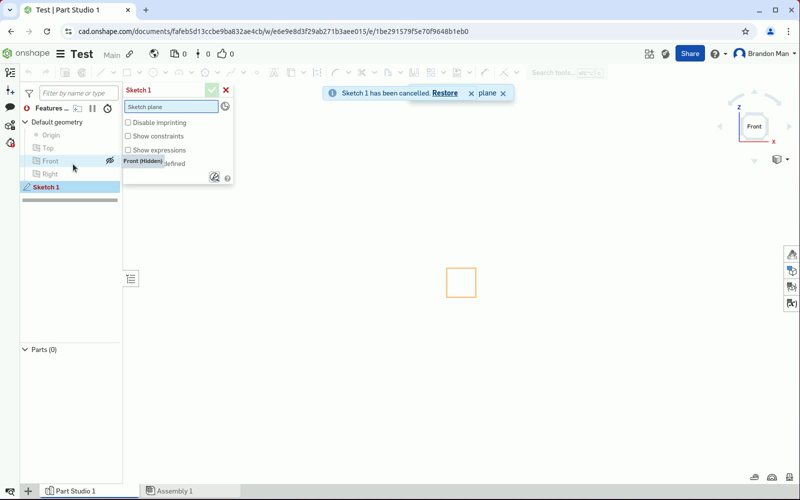
click(73, 163)
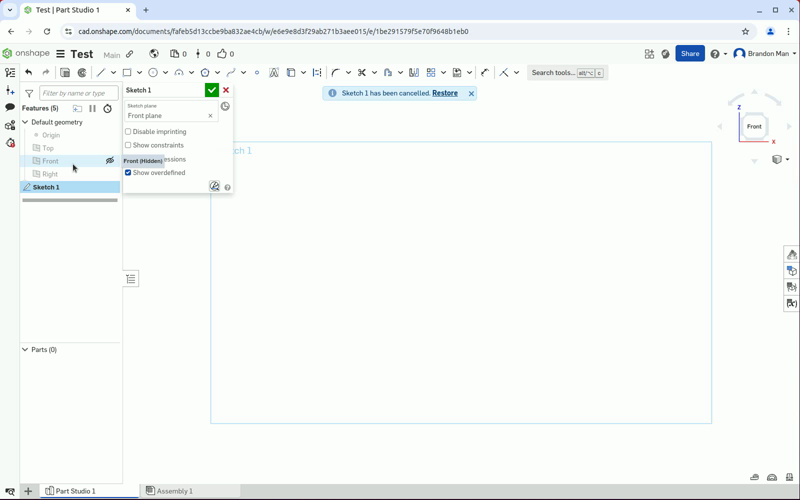
mouse_move(73, 352)
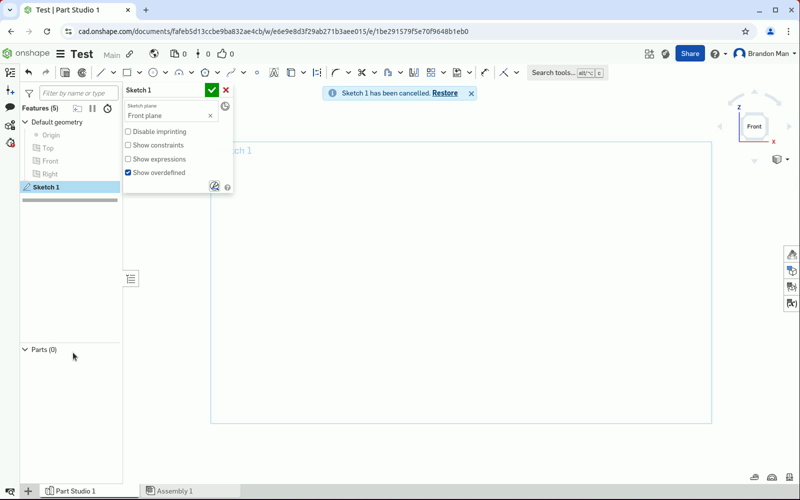
key(y)
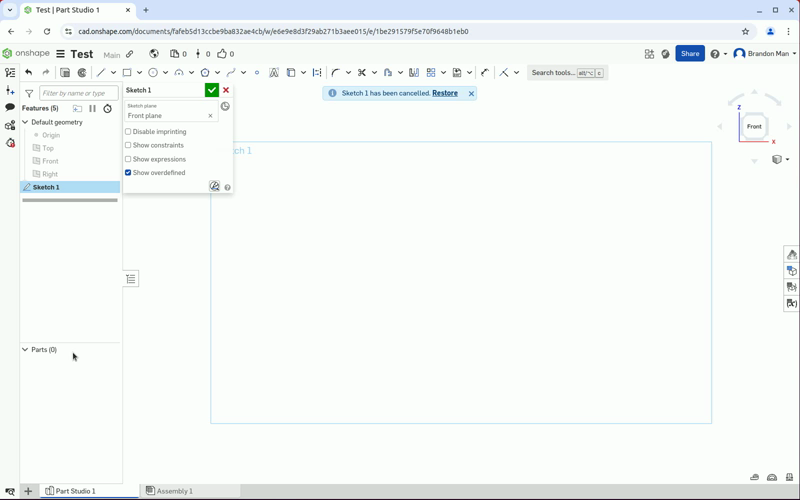
key(c)
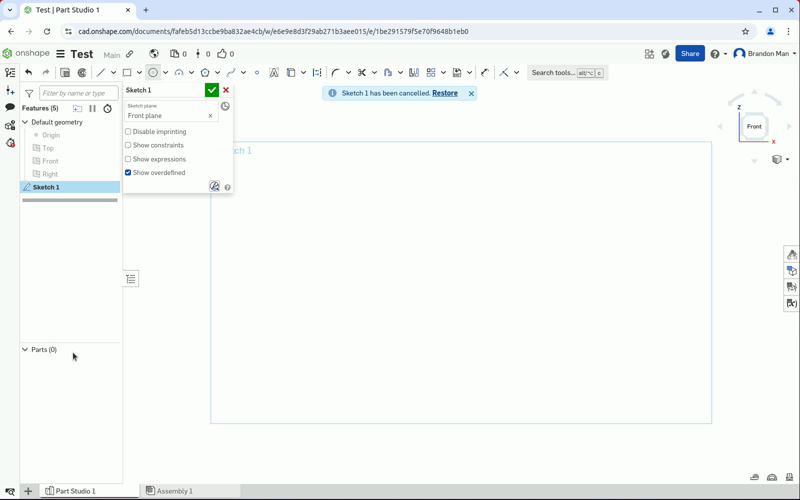
key_down(shift)
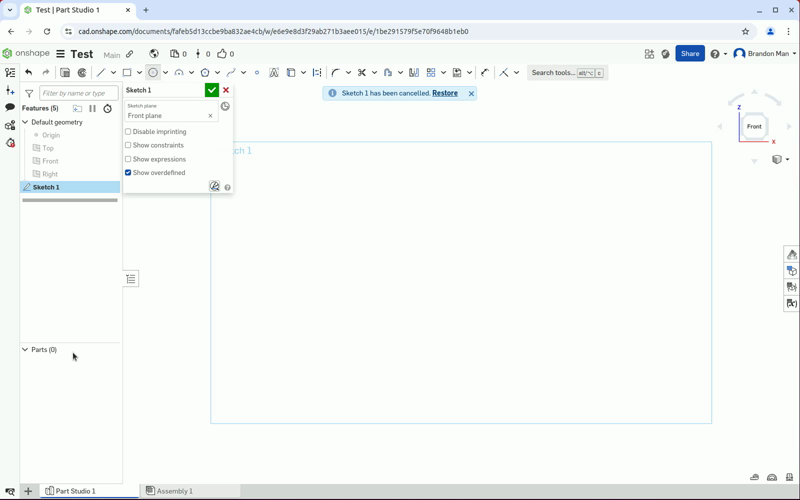
mouse_move(483, 282)
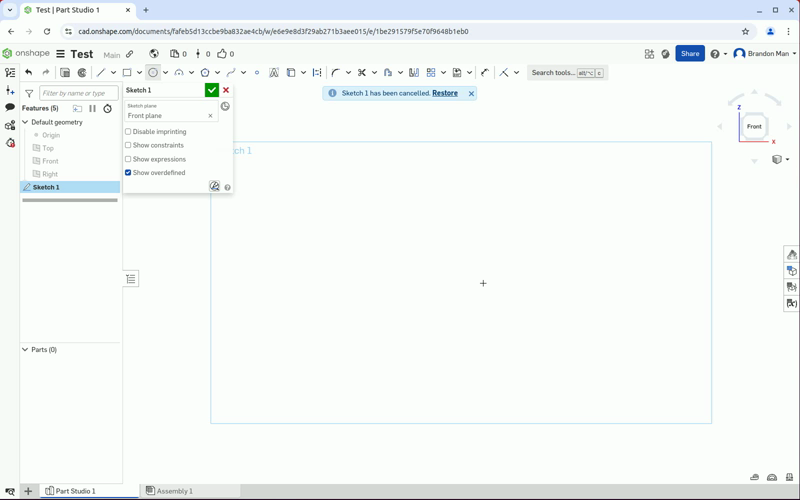
click(483, 282)
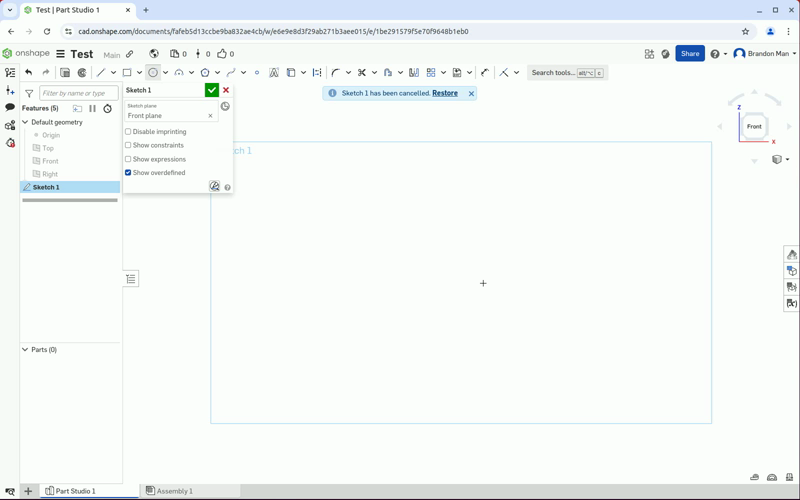
key_up(shift)
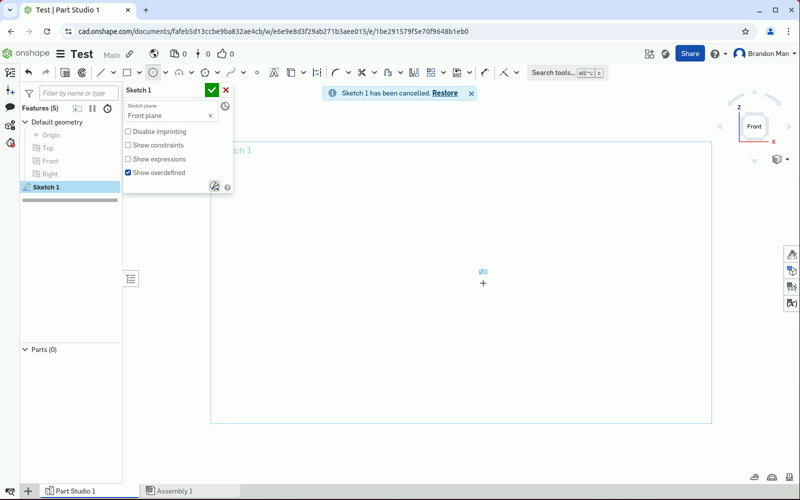
mouse_move(568, 282)
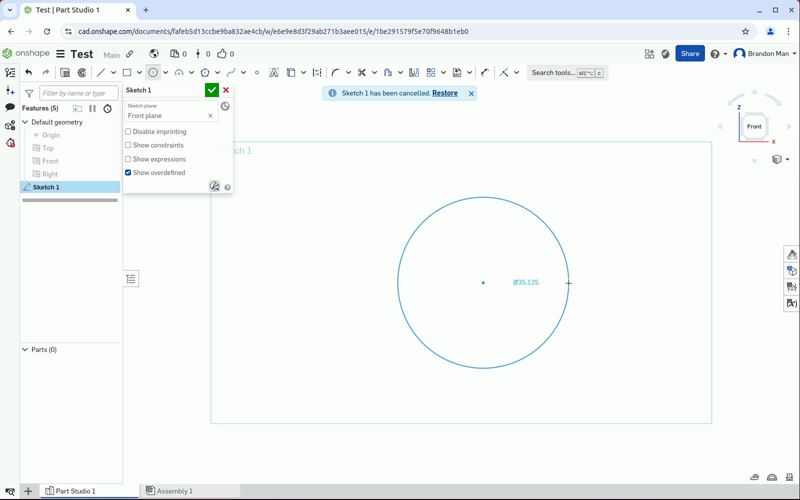
click(568, 282)
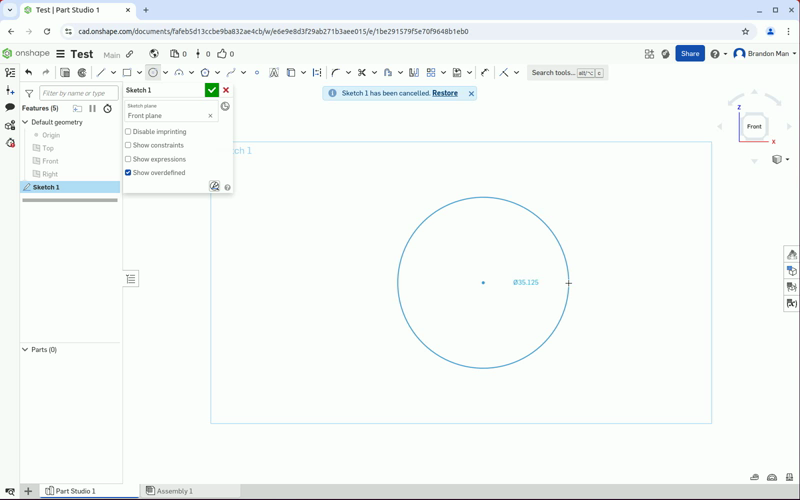
key(esc)
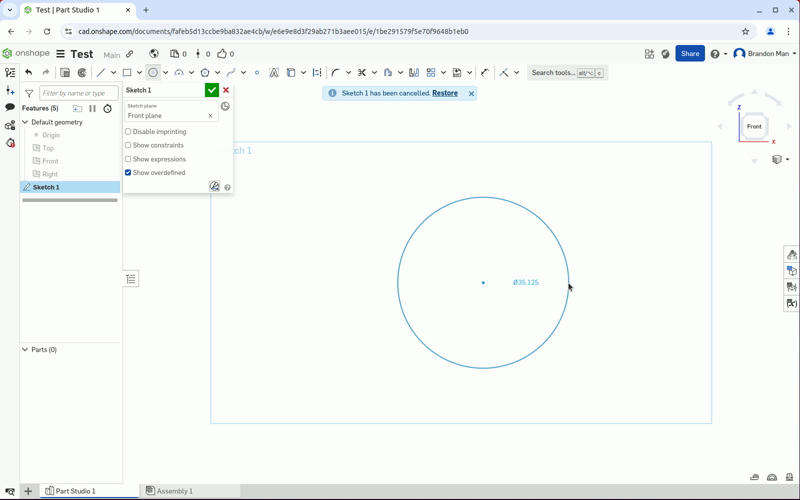
key(c)
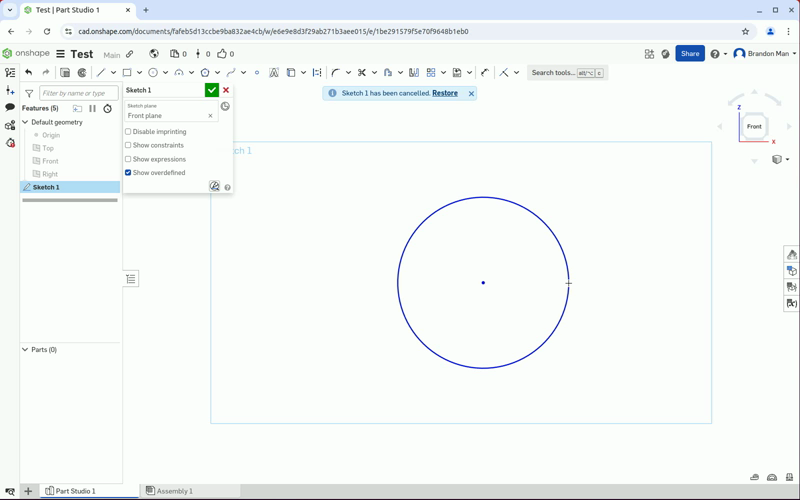
key_down(shift)
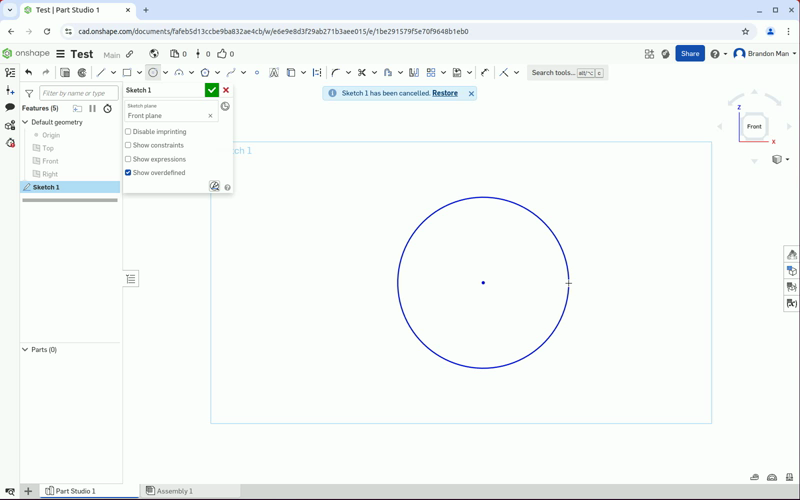
mouse_move(427, 320)
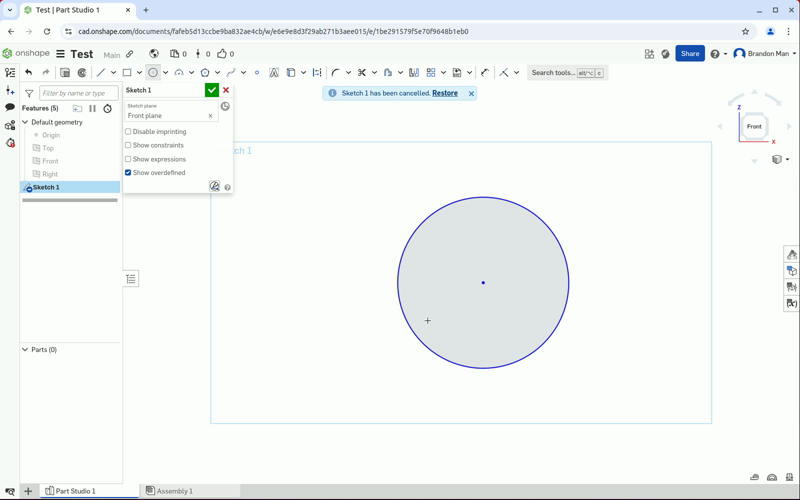
click(427, 320)
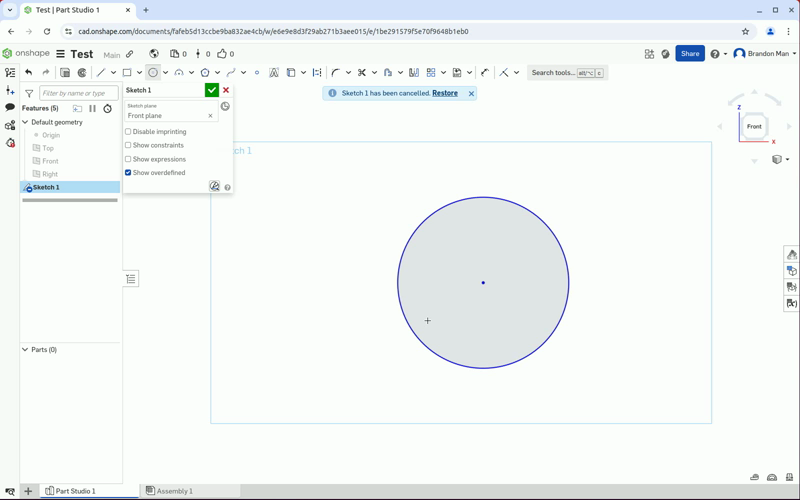
key_up(shift)
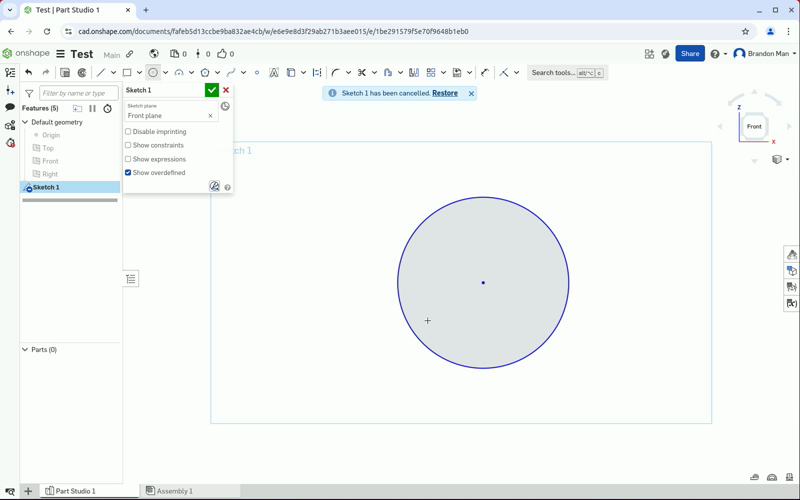
mouse_move(442, 320)
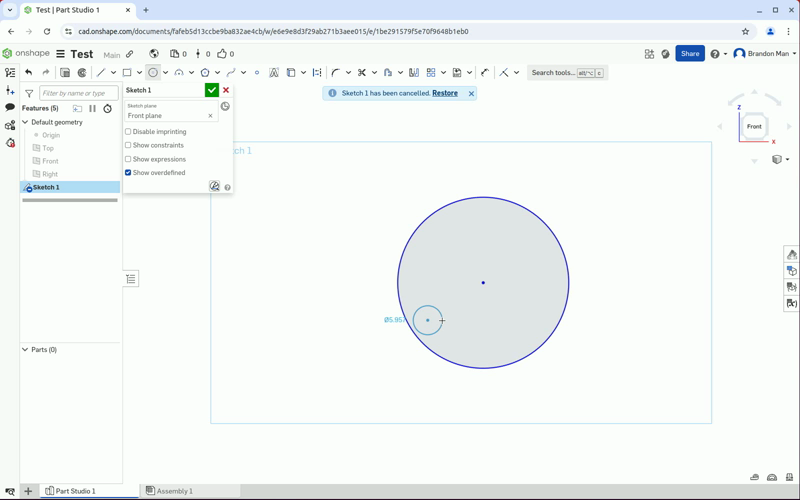
click(442, 320)
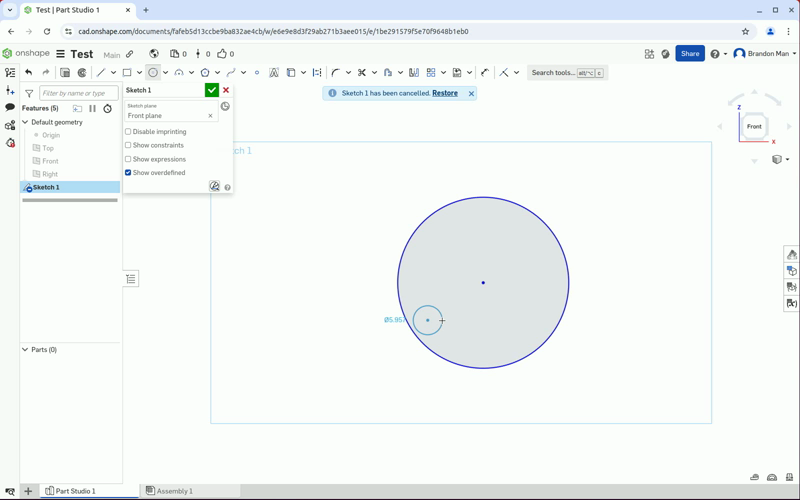
key(esc)
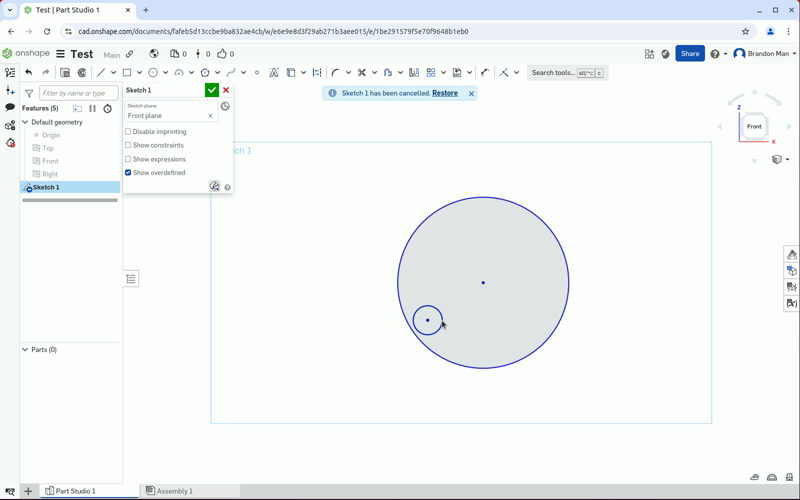
key(c)
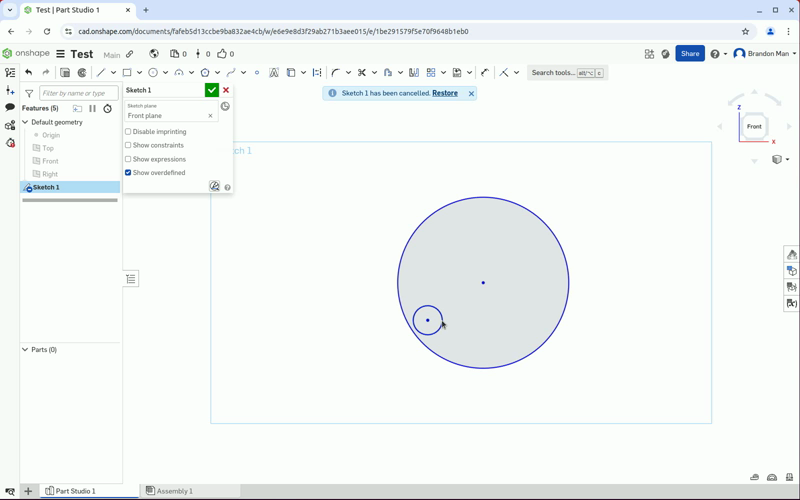
key_down(shift)
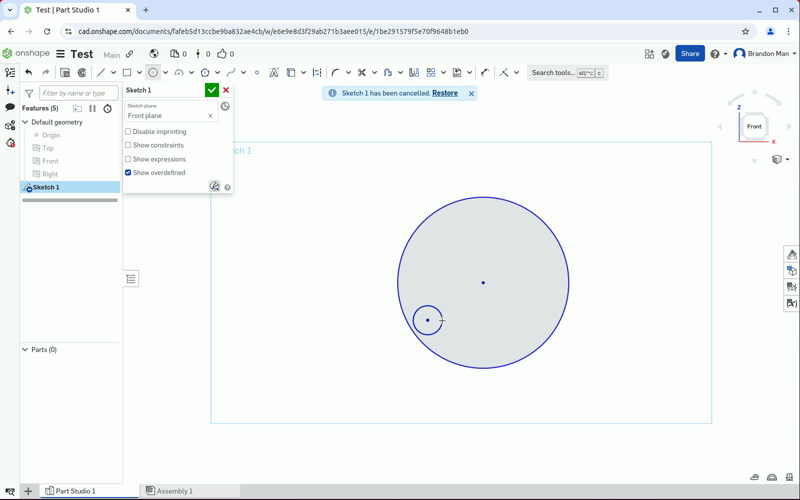
mouse_move(445, 227)
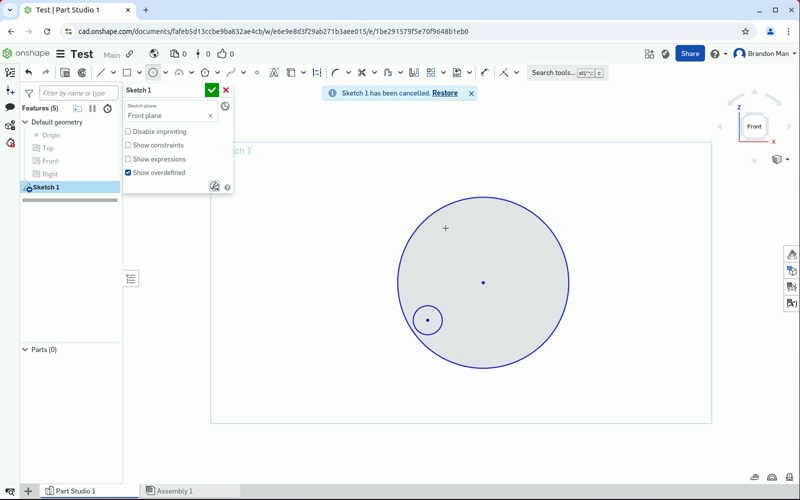
click(445, 227)
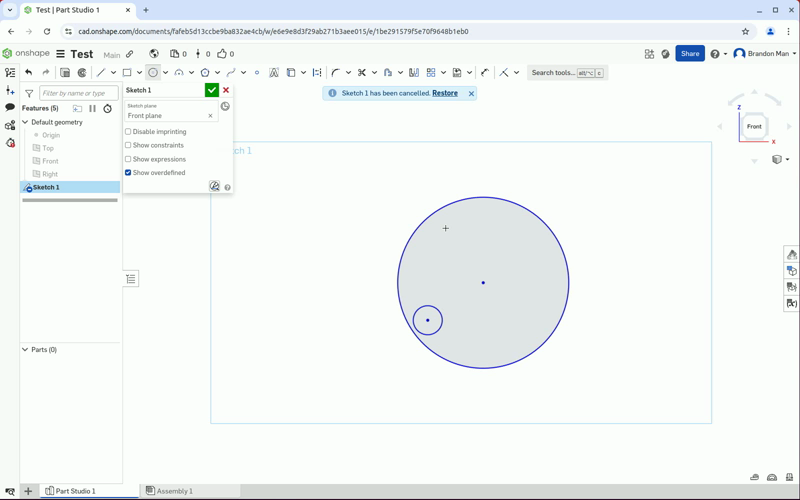
key_up(shift)
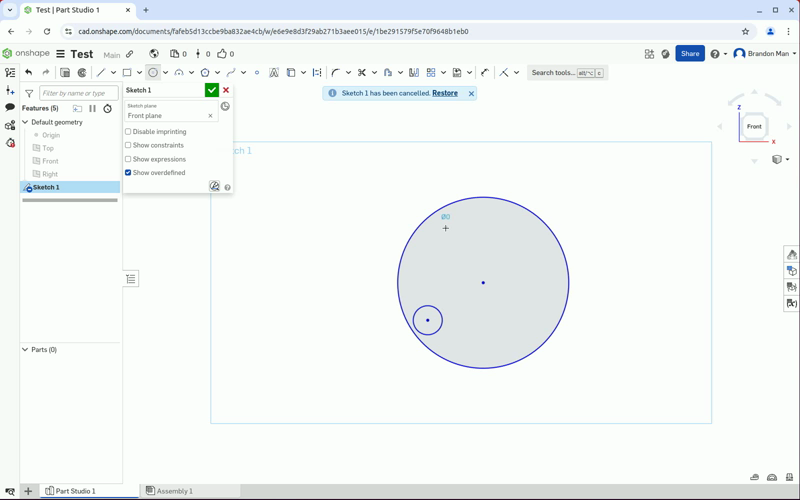
mouse_move(459, 227)
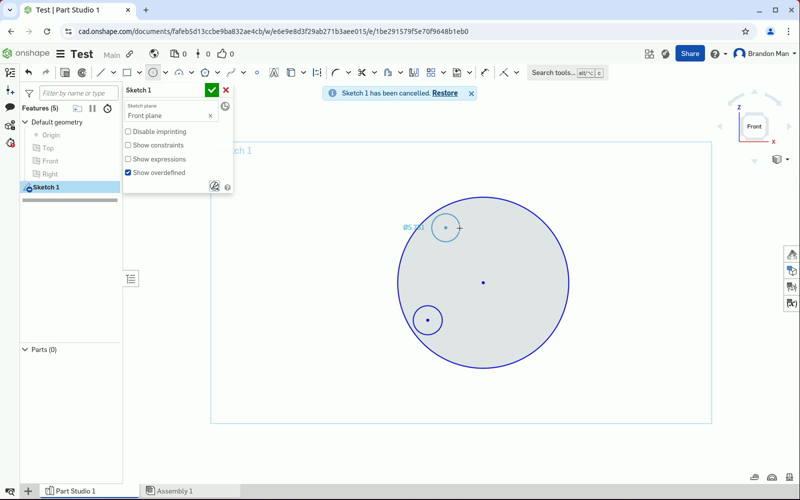
click(459, 227)
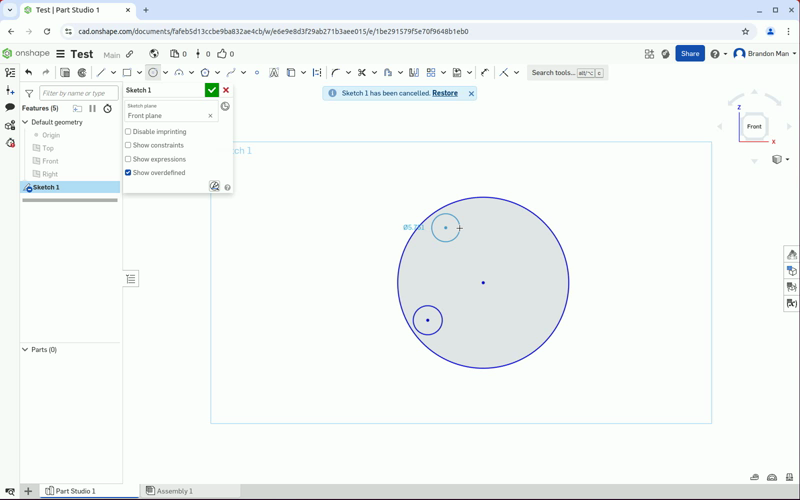
key(esc)
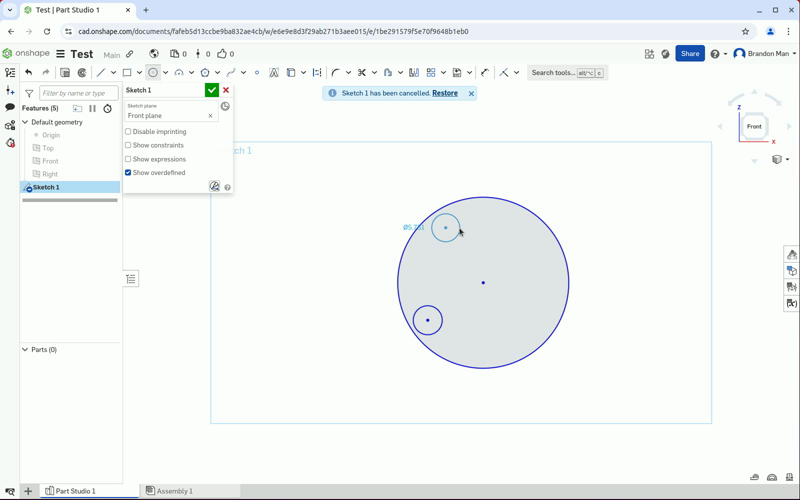
key(c)
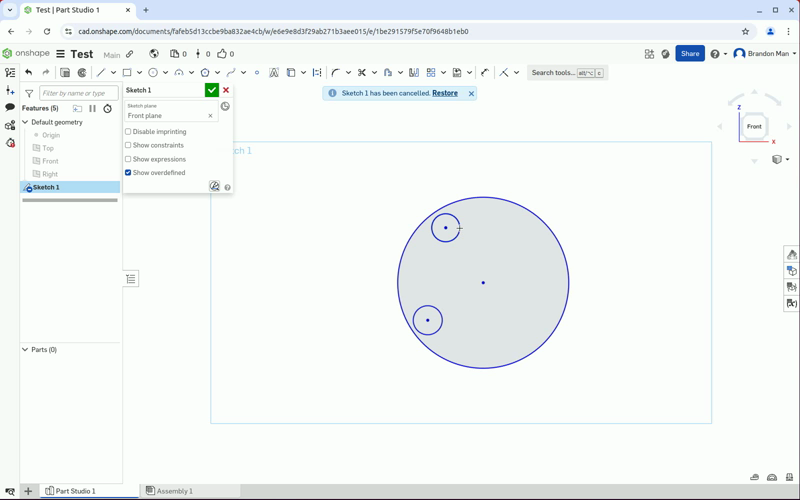
key_down(shift)
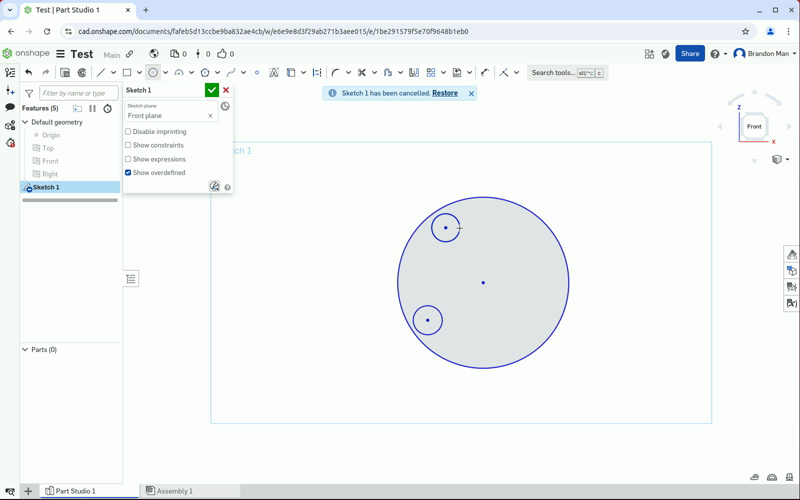
mouse_move(483, 282)
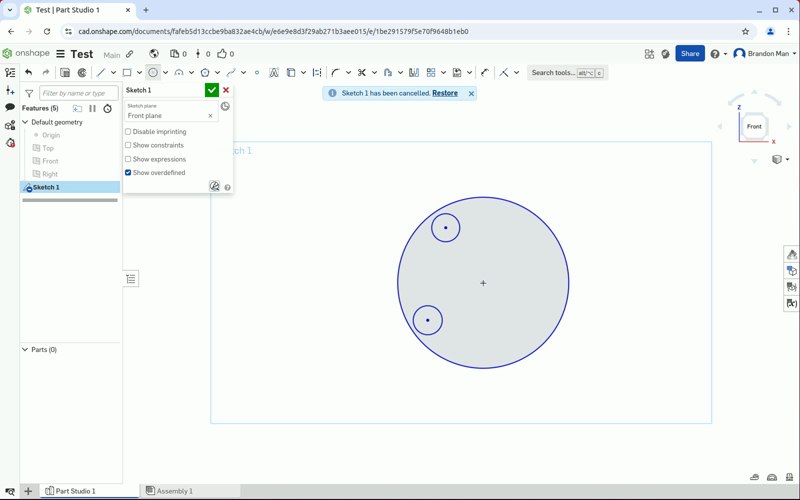
click(483, 282)
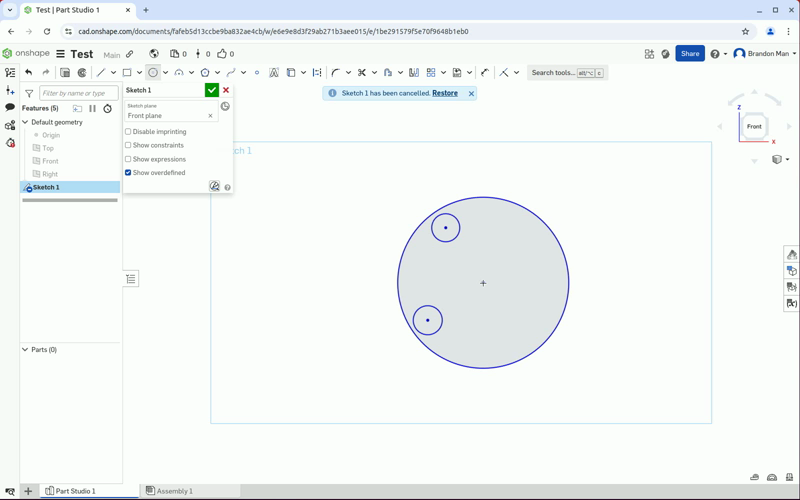
key_up(shift)
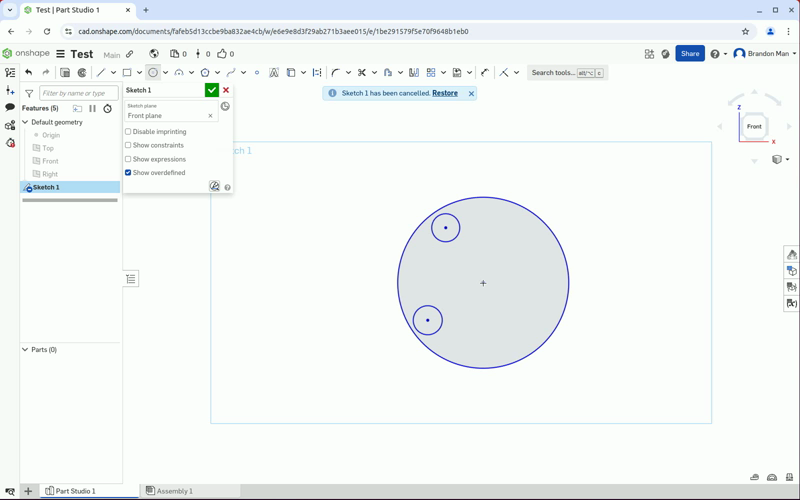
mouse_move(522, 282)
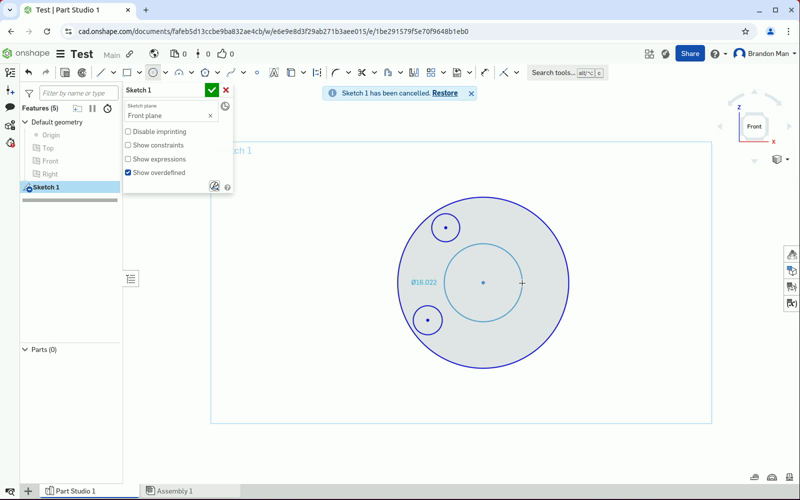
click(522, 282)
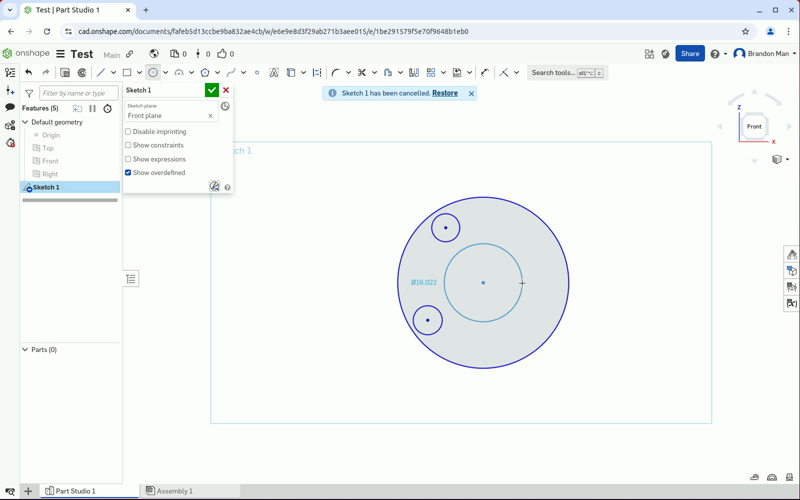
key(esc)
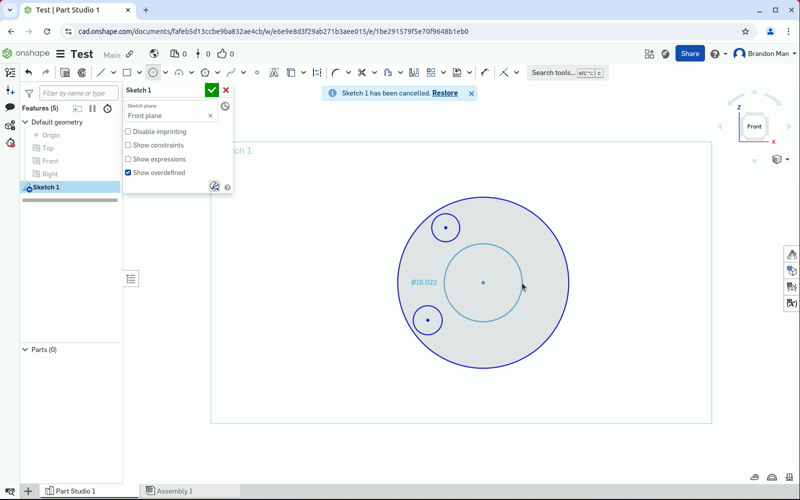
key(c)
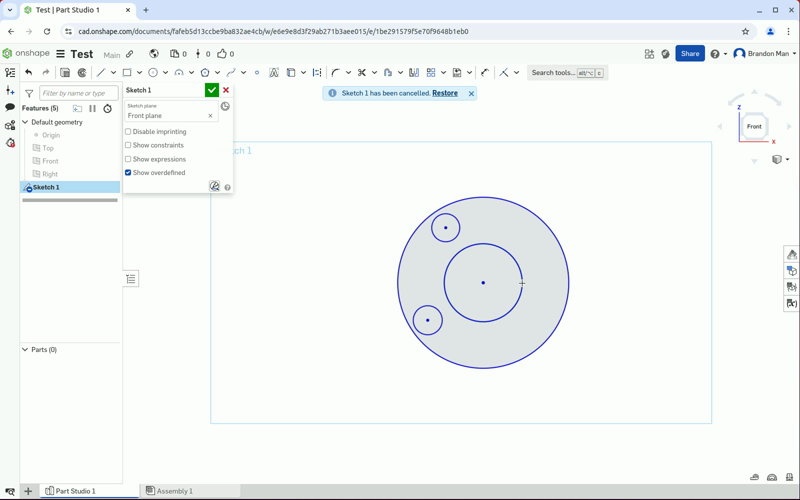
key_down(shift)
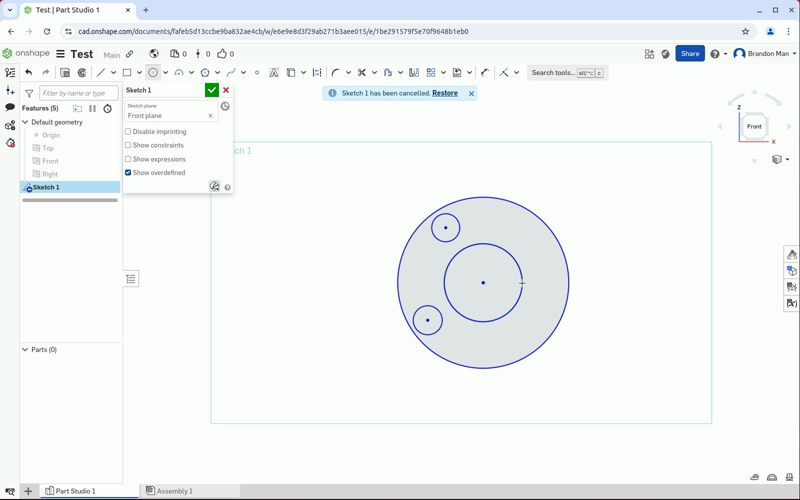
mouse_move(518, 338)
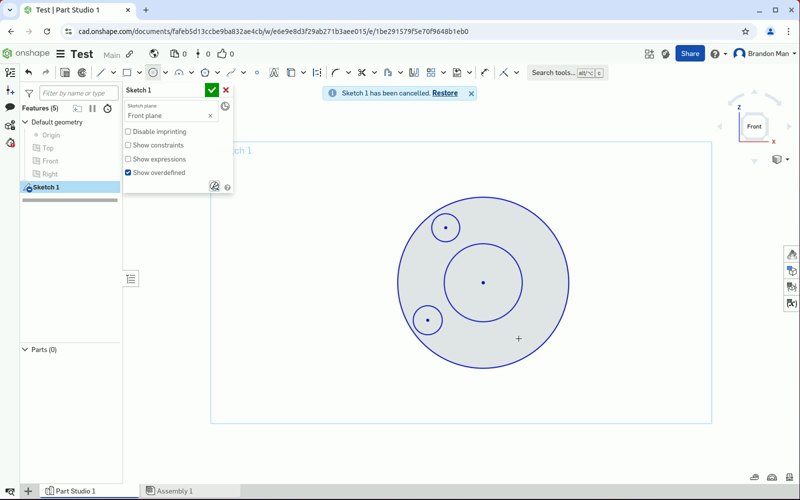
click(518, 338)
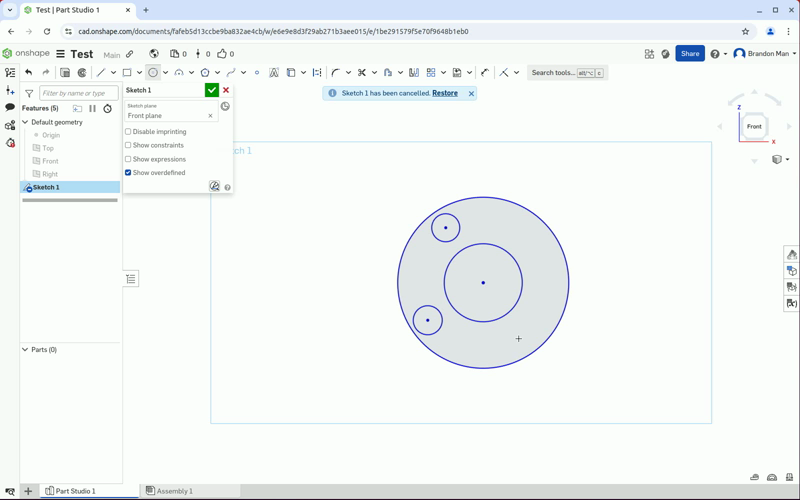
key_up(shift)
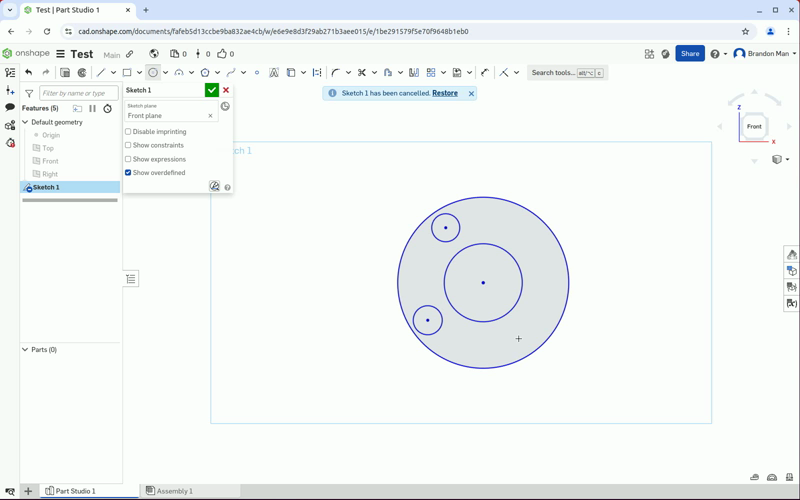
mouse_move(533, 338)
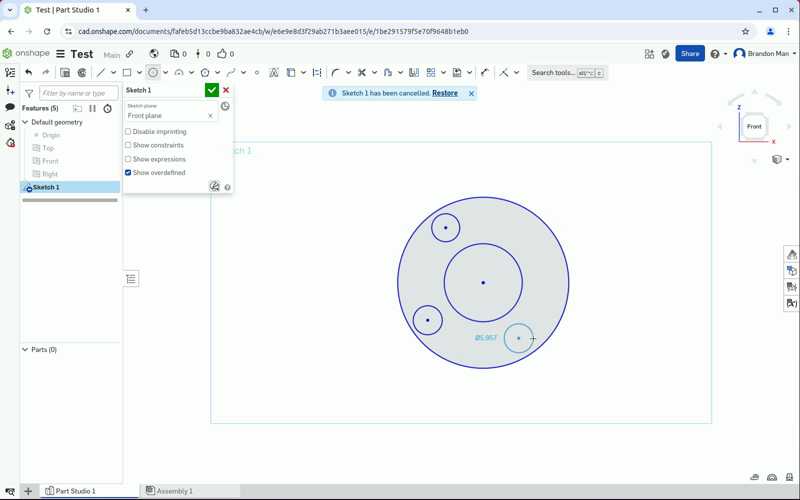
click(533, 338)
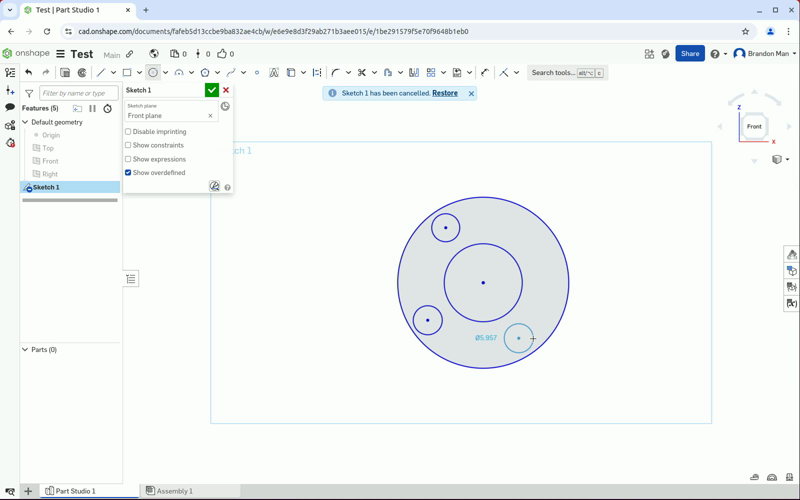
key(esc)
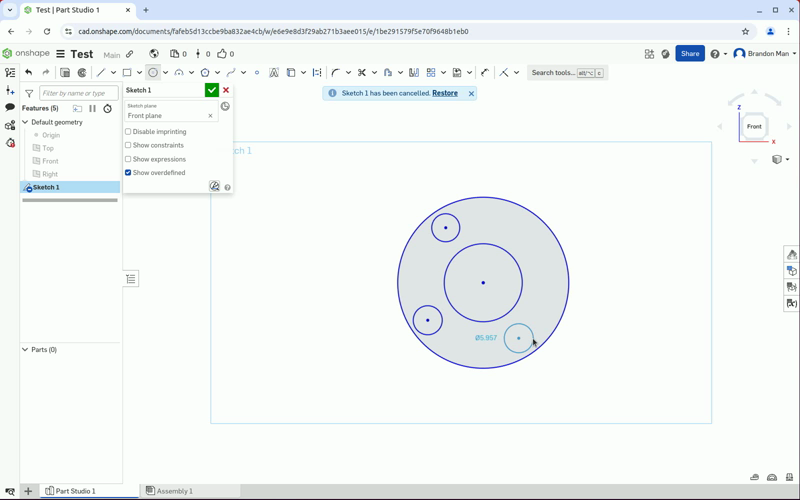
key(c)
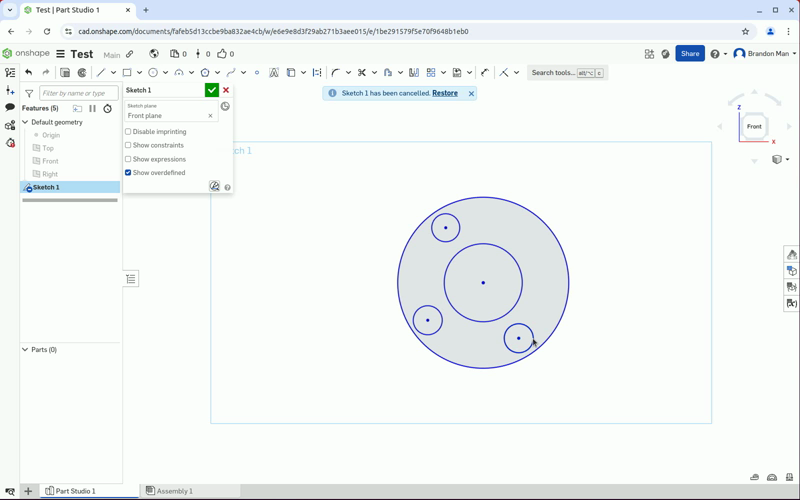
key_down(shift)
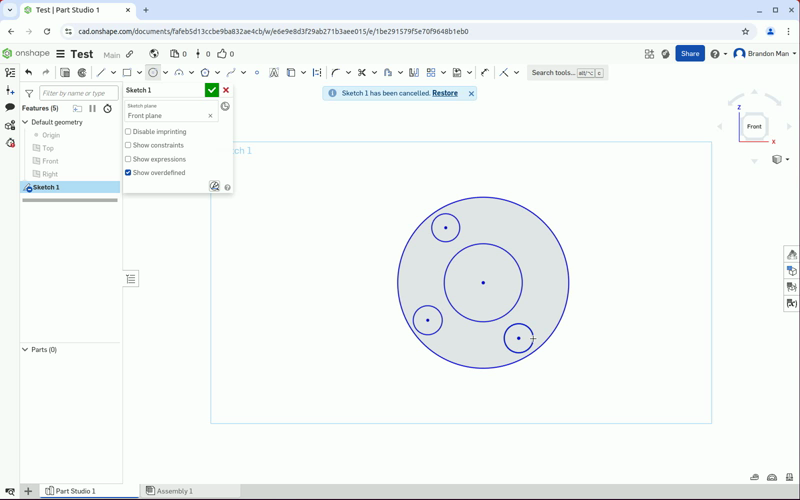
mouse_move(536, 245)
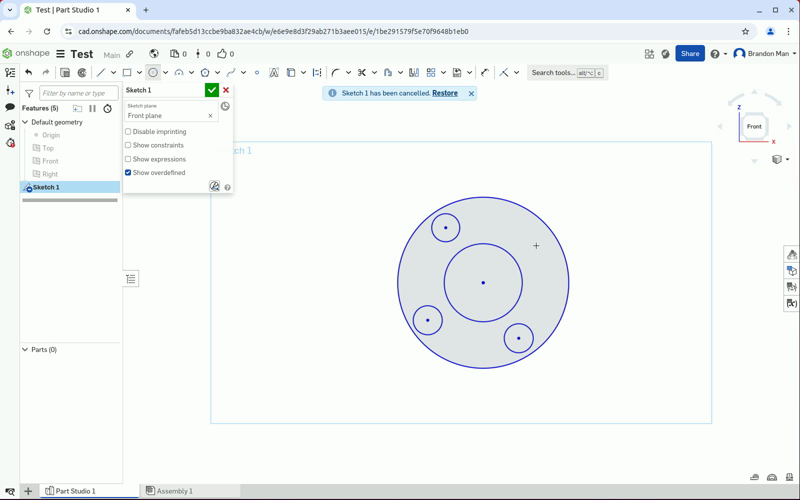
click(536, 245)
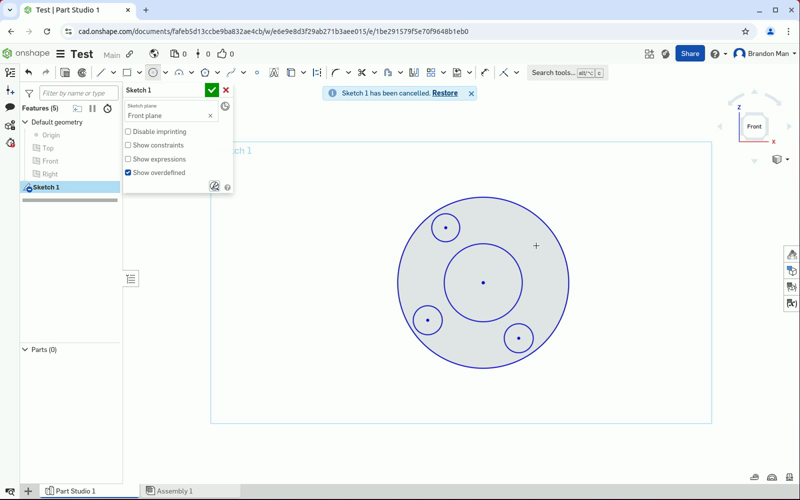
key_up(shift)
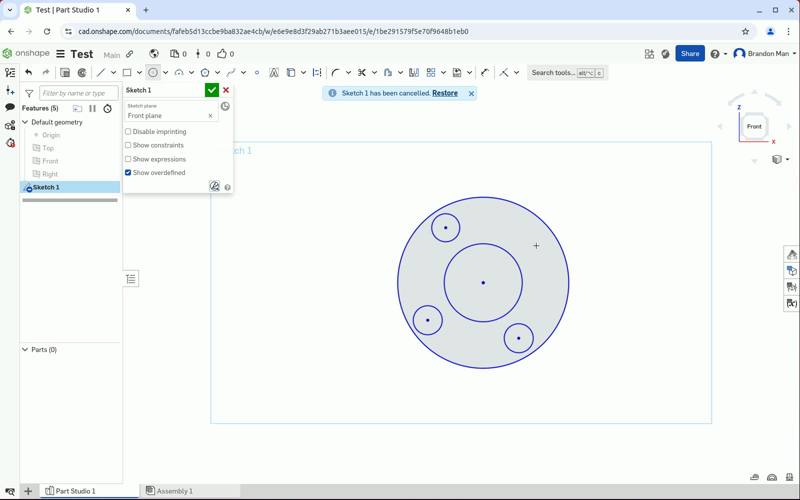
mouse_move(550, 245)
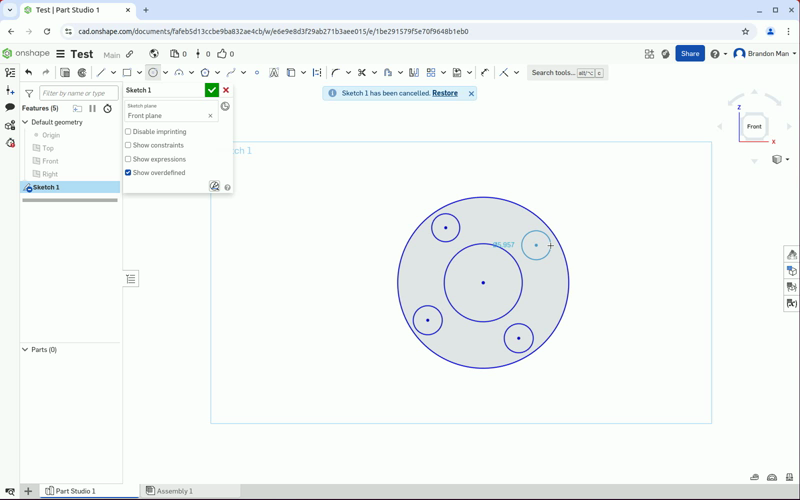
click(550, 245)
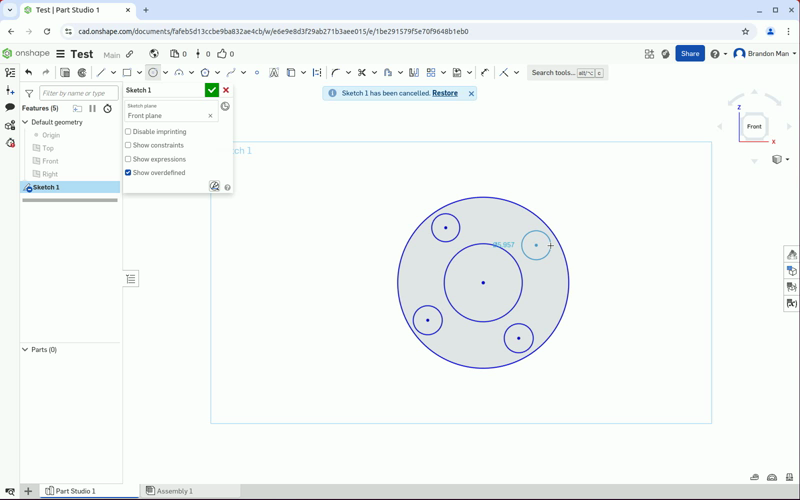
key(esc)
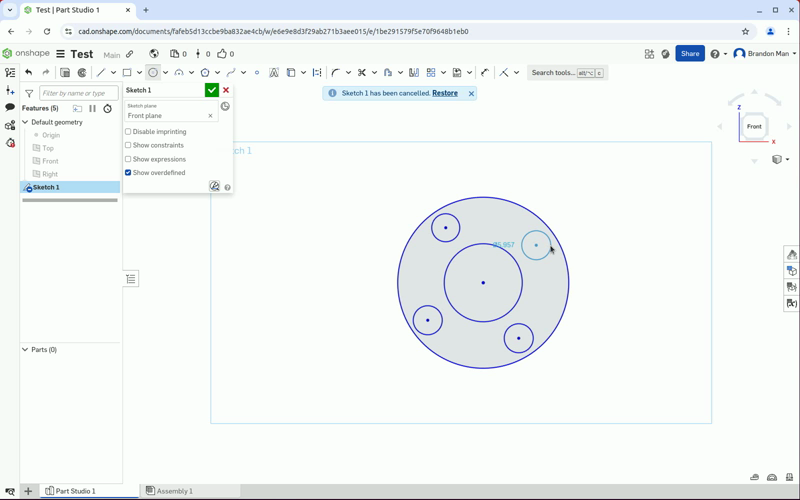
mouse_move(555, 289)
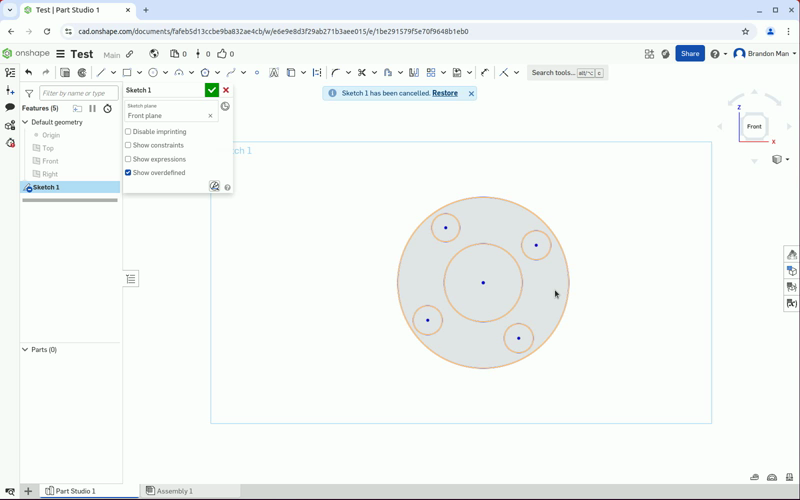
click(555, 289)
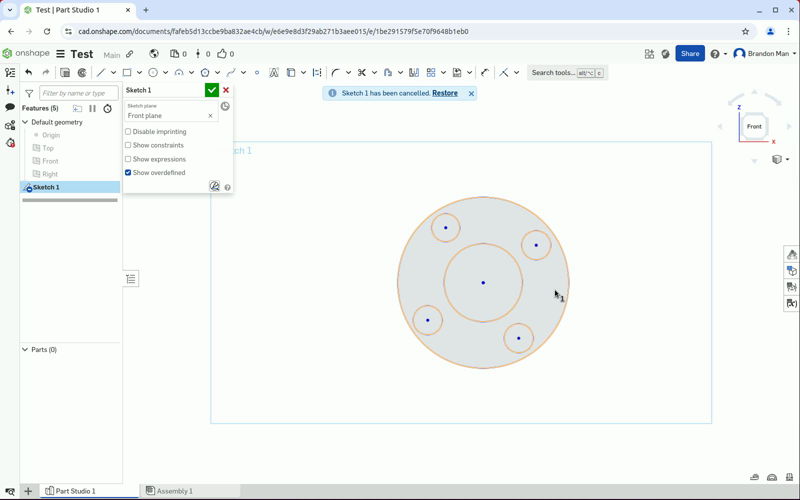
mouse_move(73, 352)
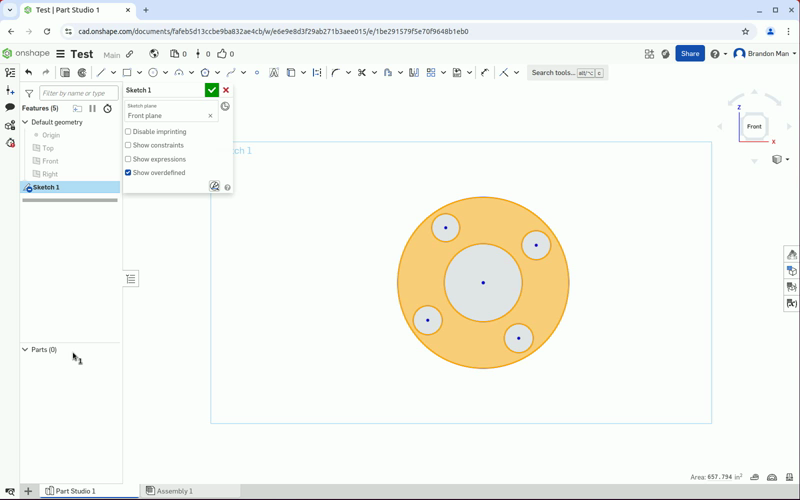
key(shift+y)
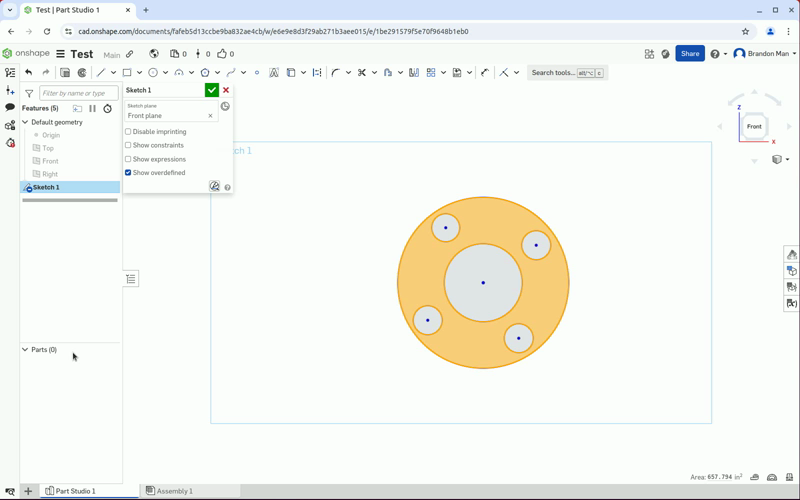
key(shift+e)
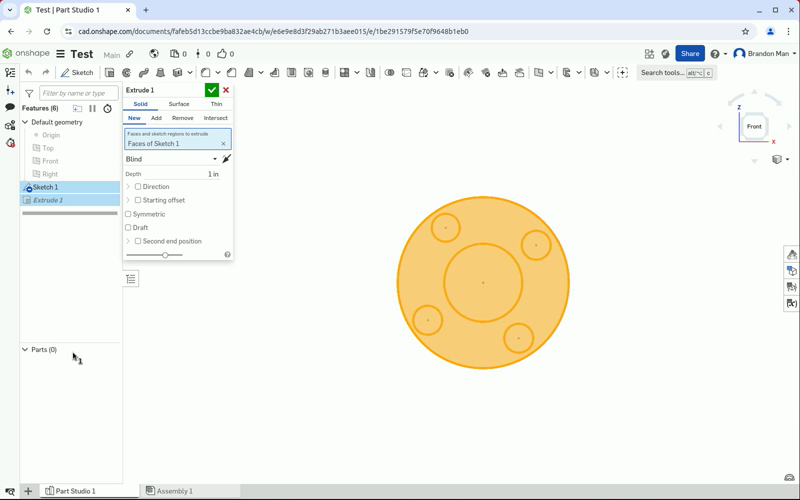
mouse_move(143, 106)
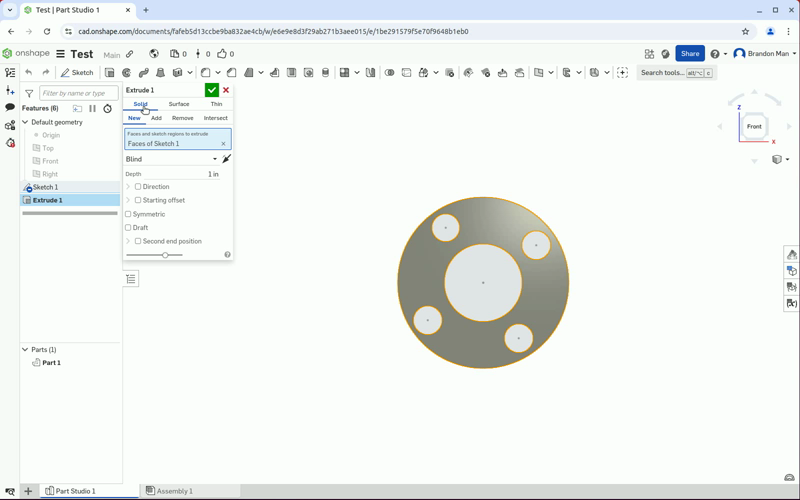
click(143, 106)
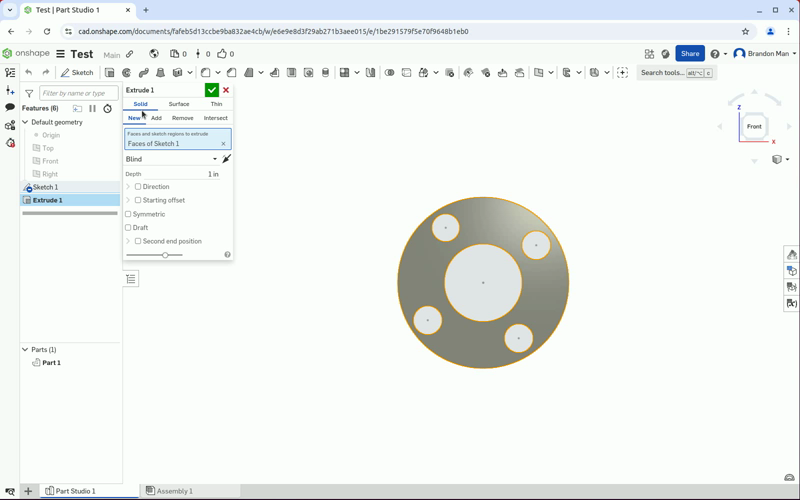
mouse_move(137, 120)
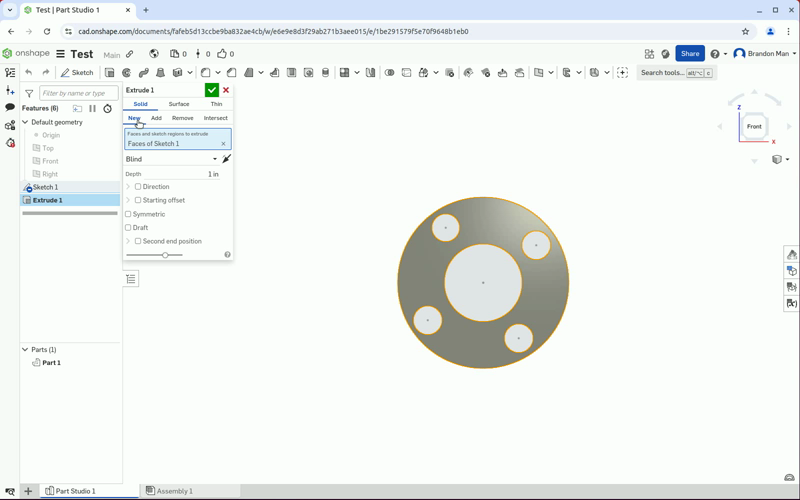
click(137, 120)
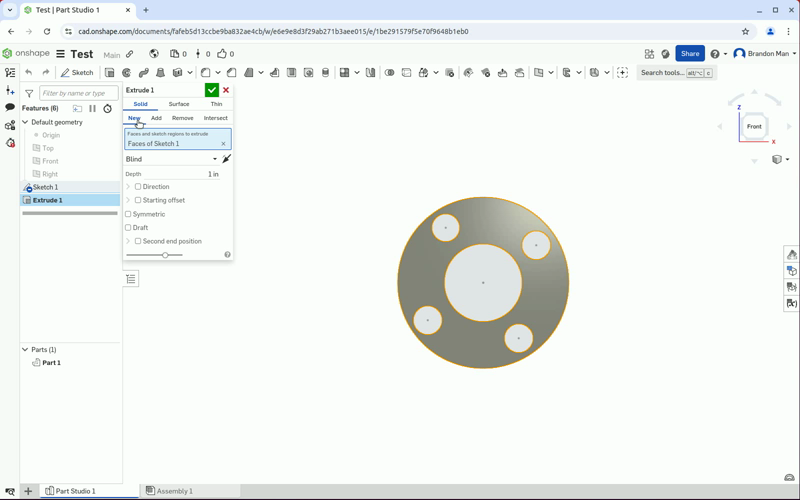
key(tab, 4)
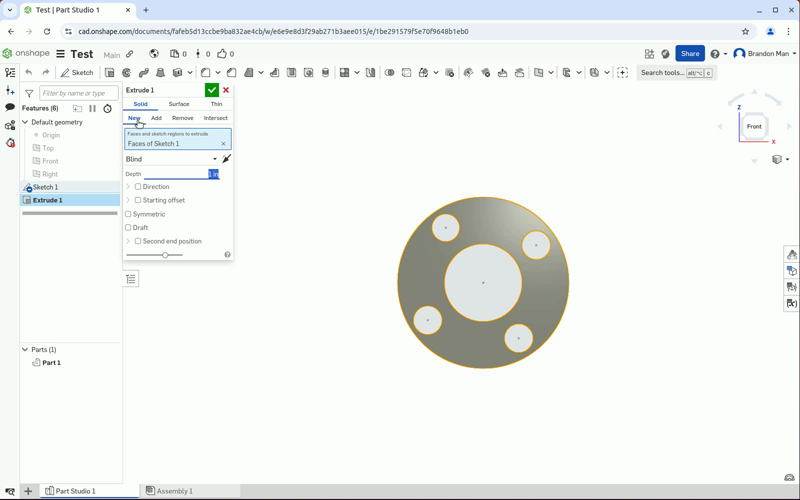
text(8.184)
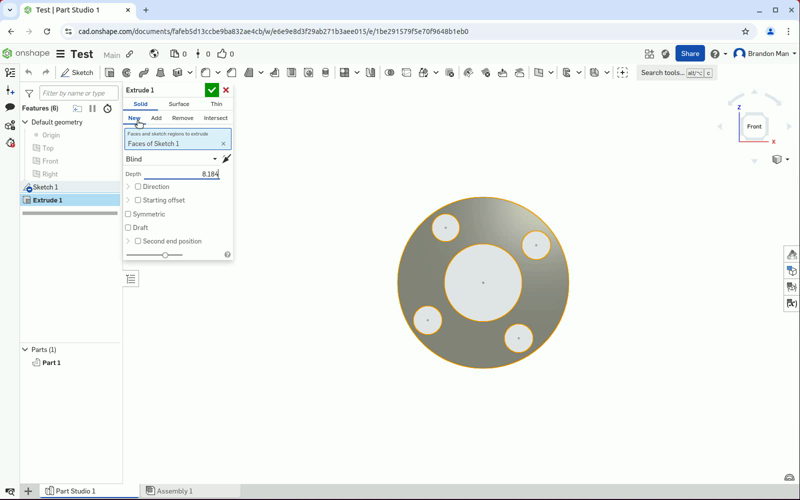
key(tab, 3)
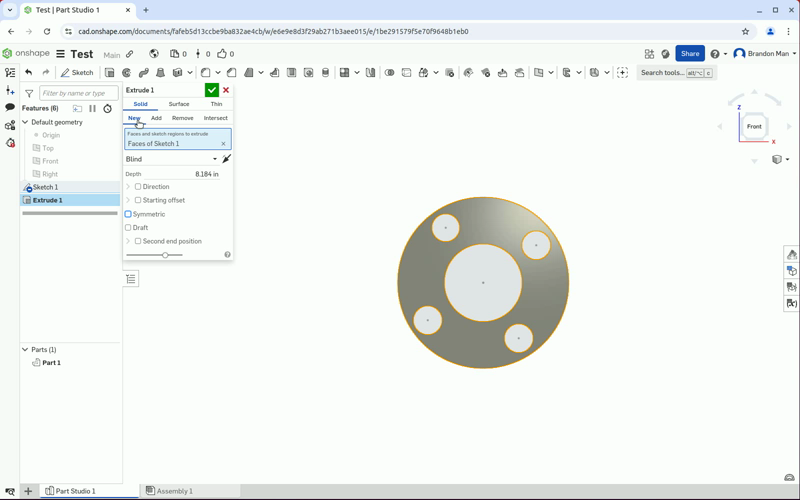
key(space)
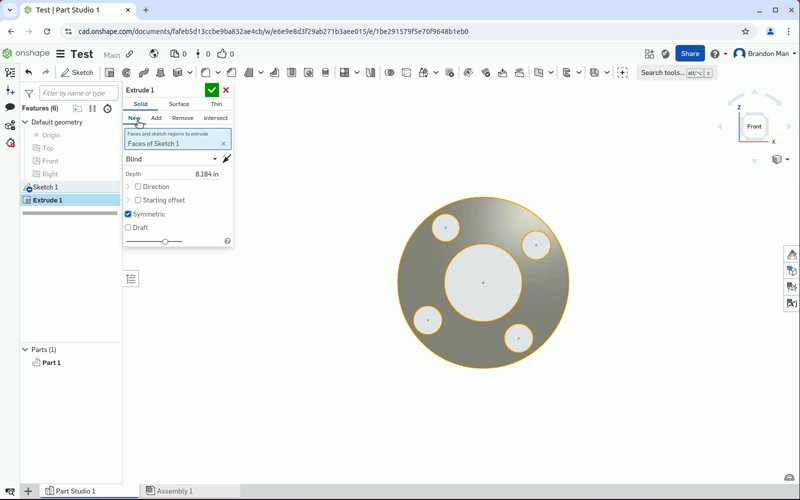
key(enter)
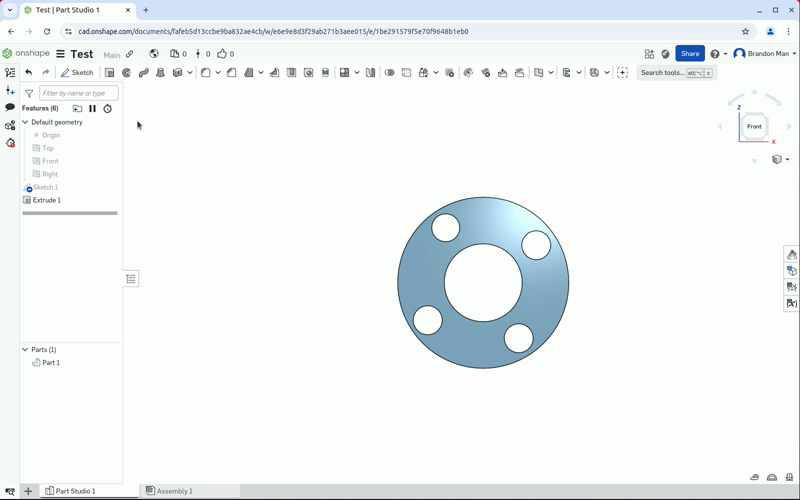
key(shift+h)
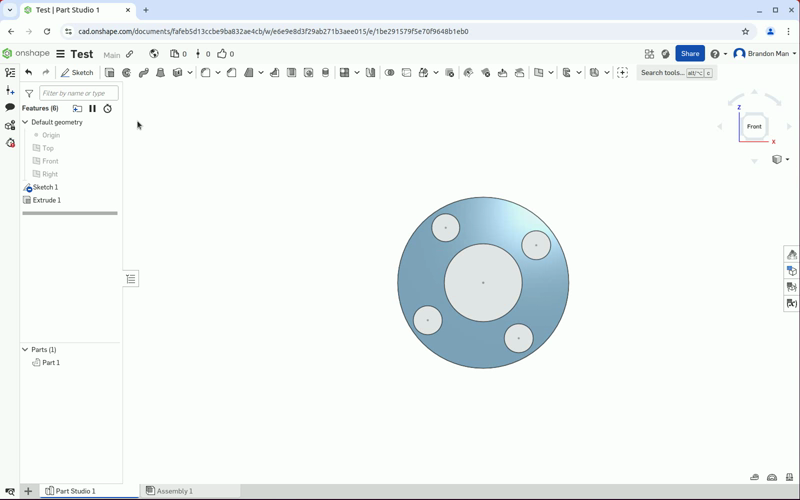
key(shift+h)
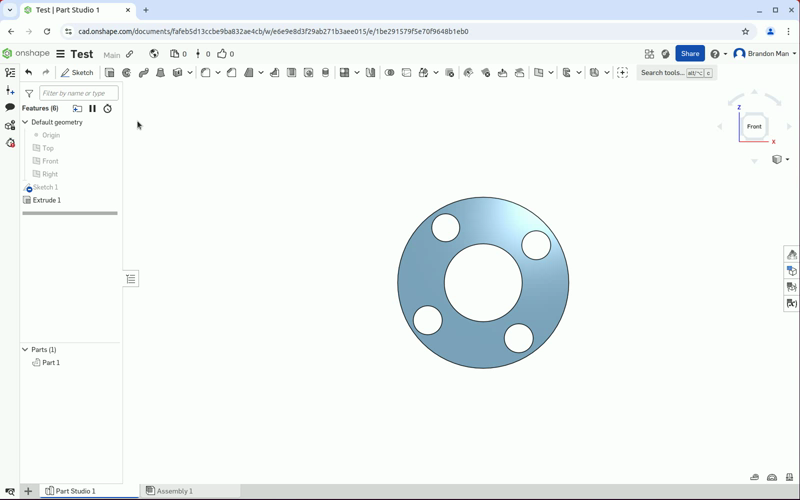
mouse_move(73, 189)
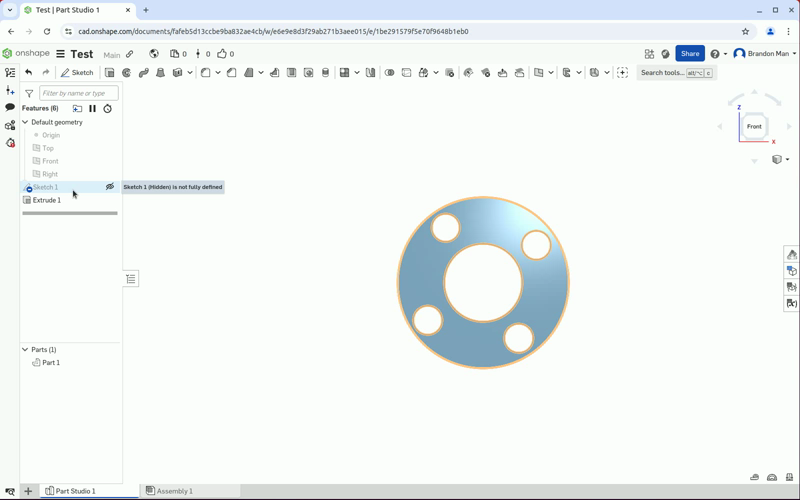
click(73, 189)
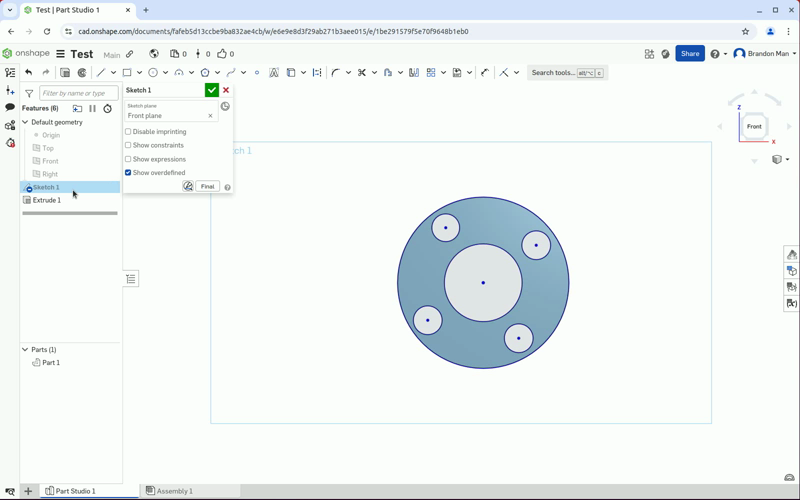
mouse_move(229, 92)
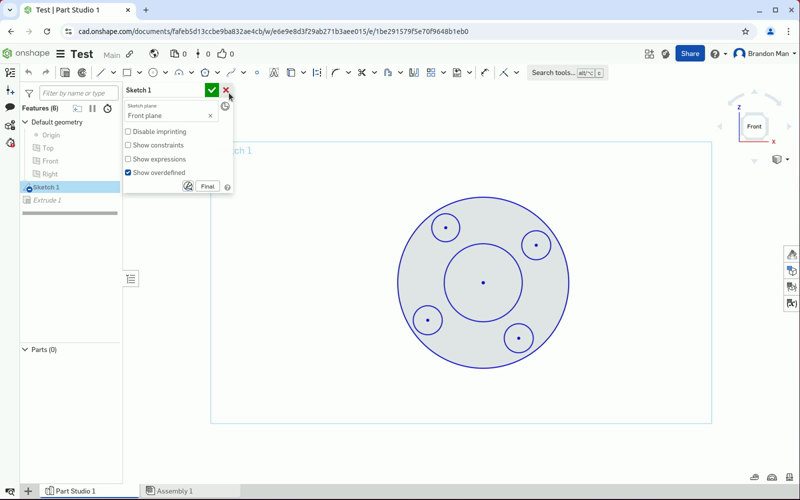
click(229, 92)
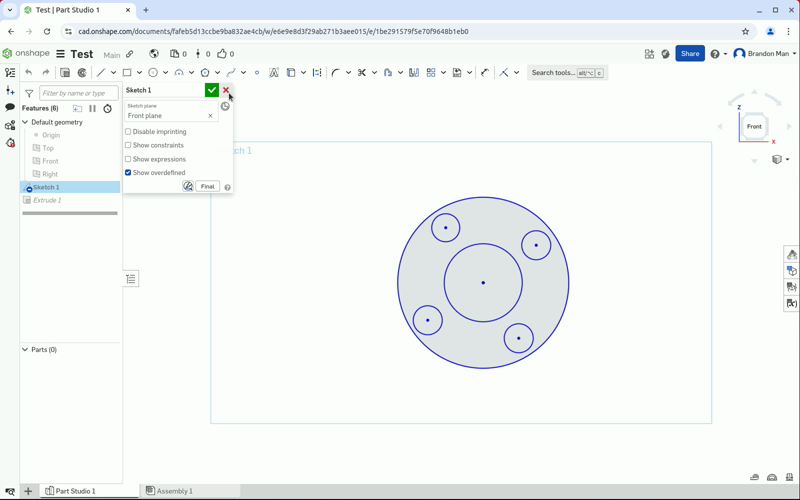
key(shift+s)
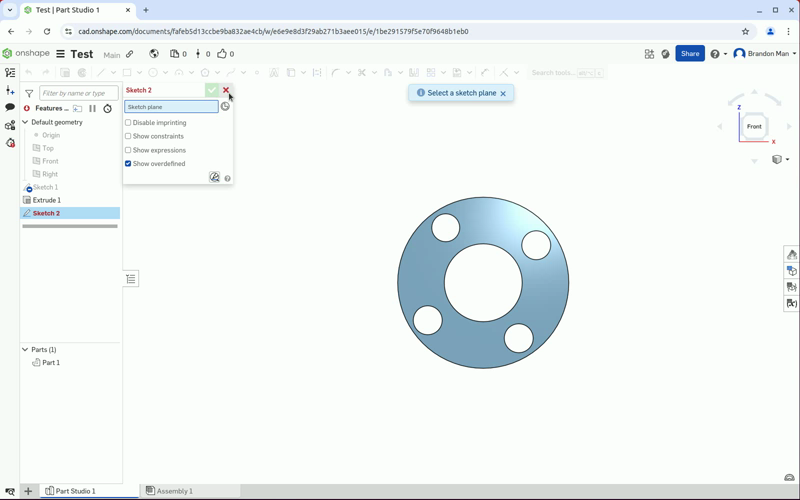
mouse_move(73, 163)
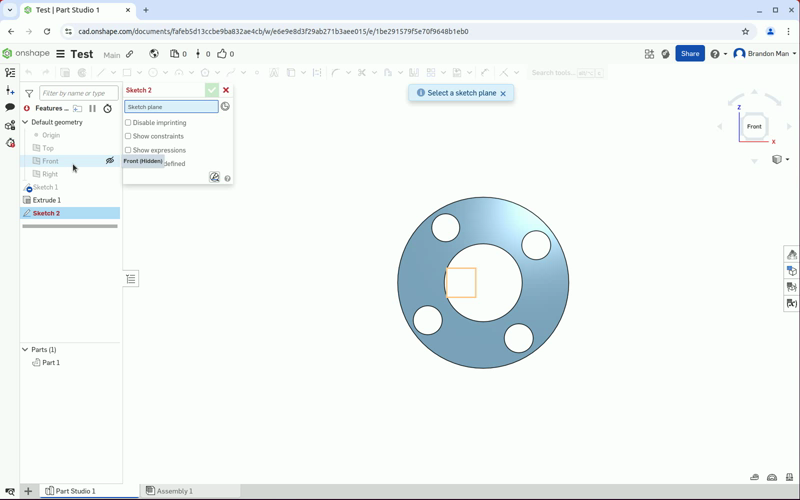
click(73, 163)
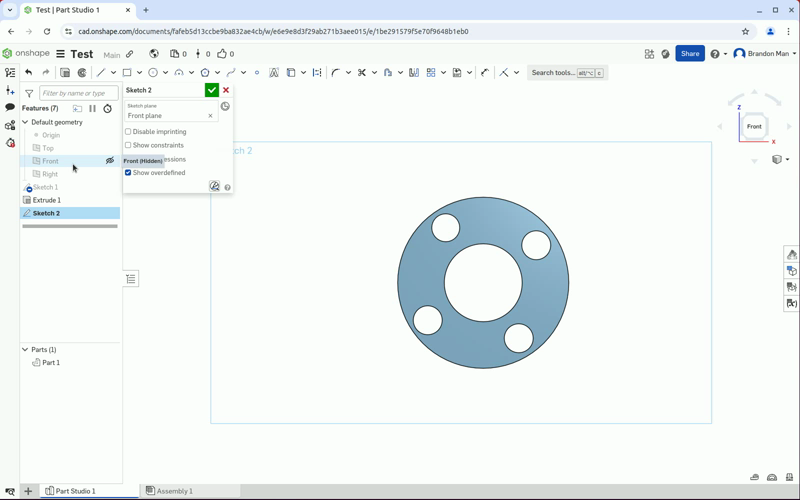
mouse_move(73, 352)
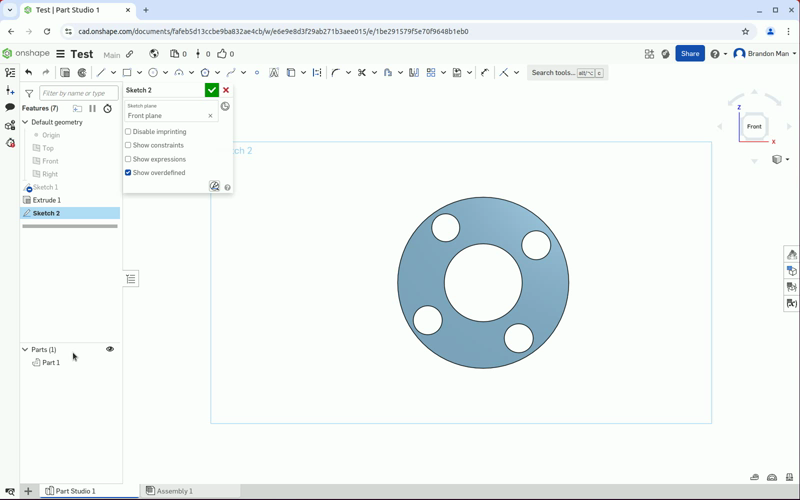
key(y)
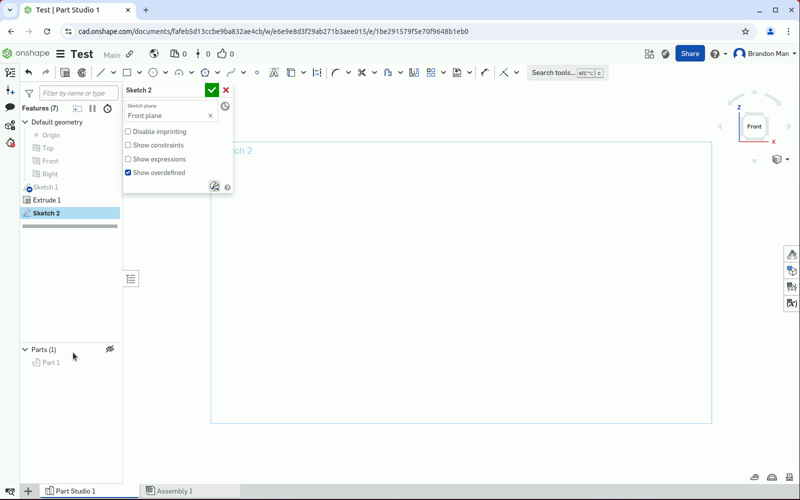
key(c)
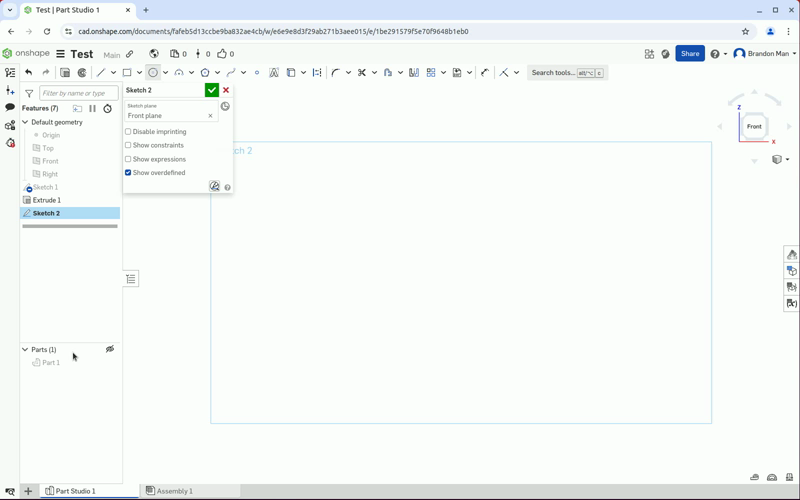
key_down(shift)
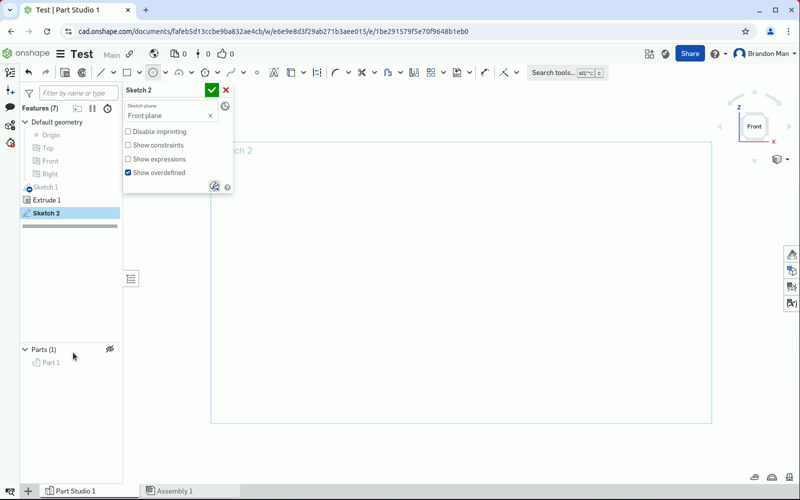
mouse_move(483, 282)
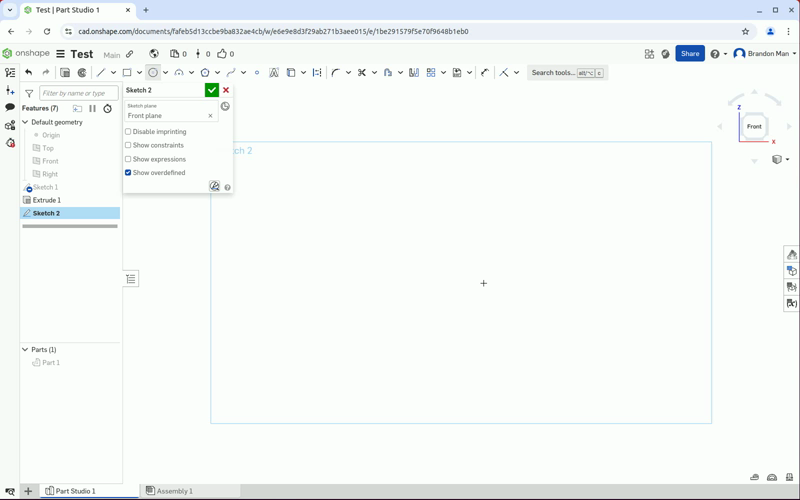
click(483, 282)
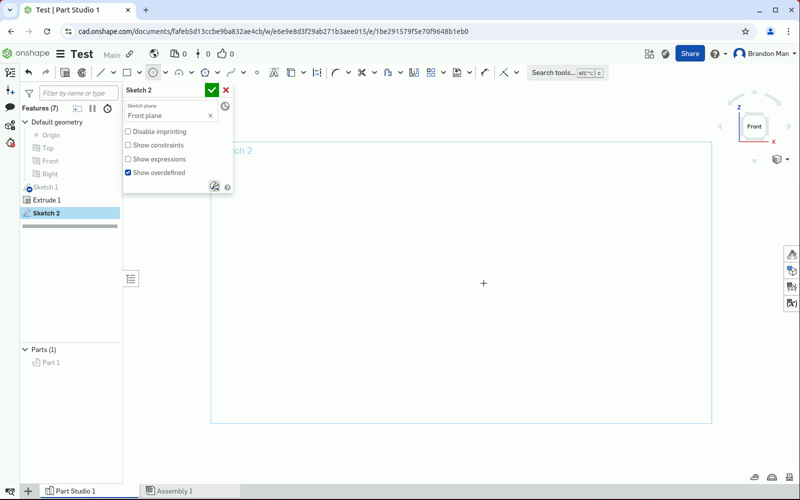
key_up(shift)
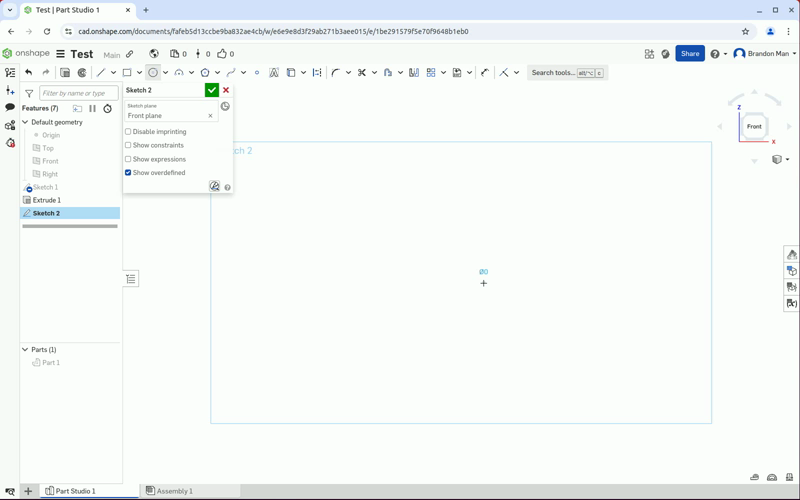
mouse_move(574, 282)
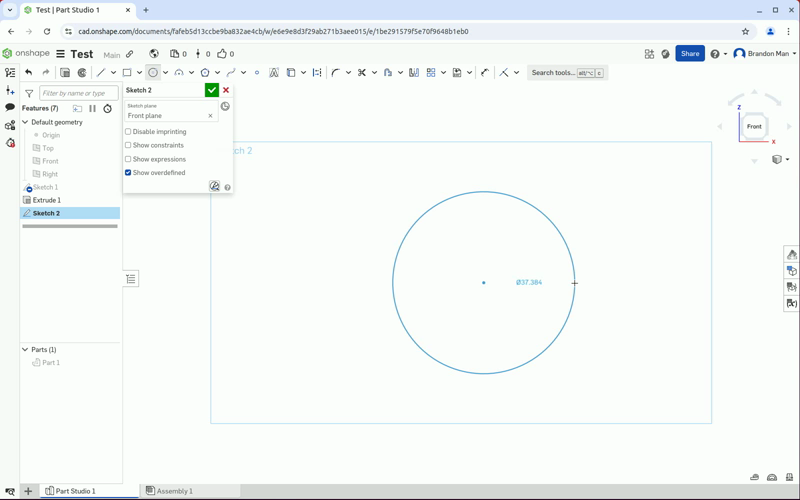
click(574, 282)
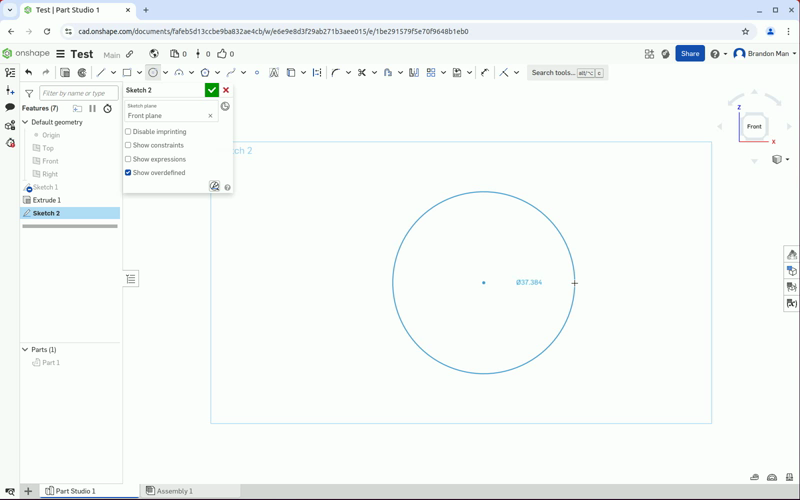
key(esc)
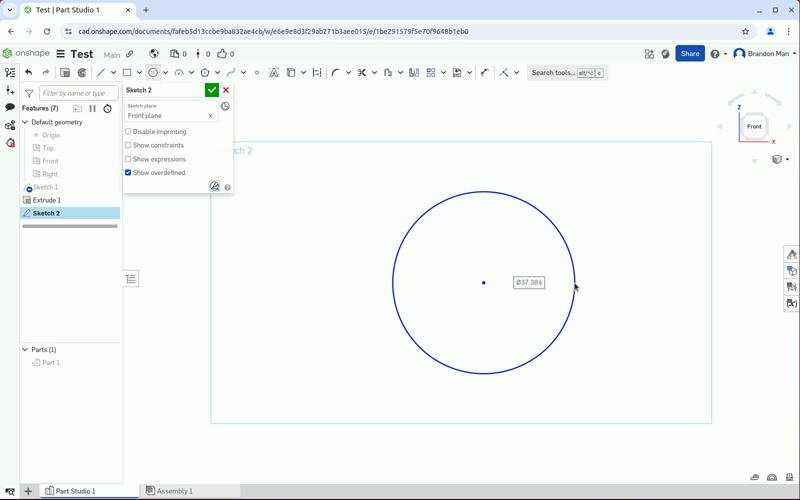
key(c)
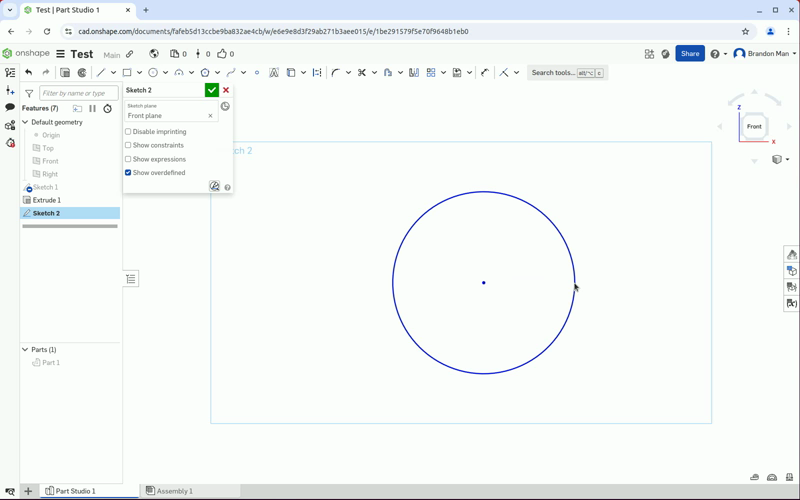
key_down(shift)
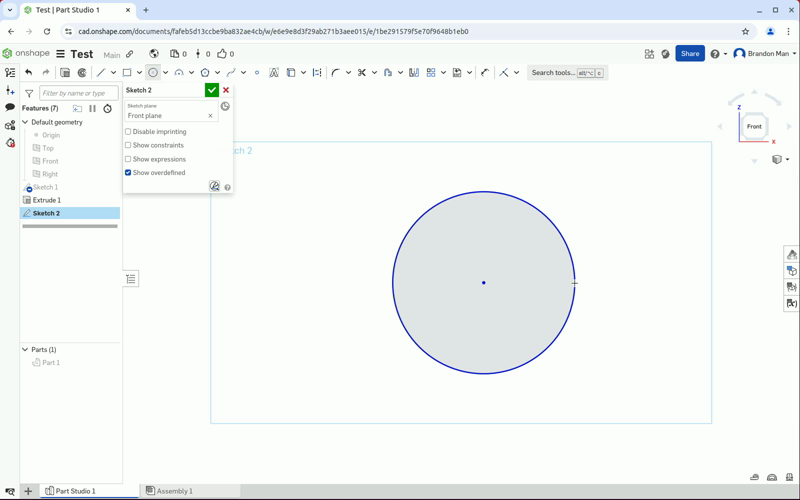
mouse_move(483, 282)
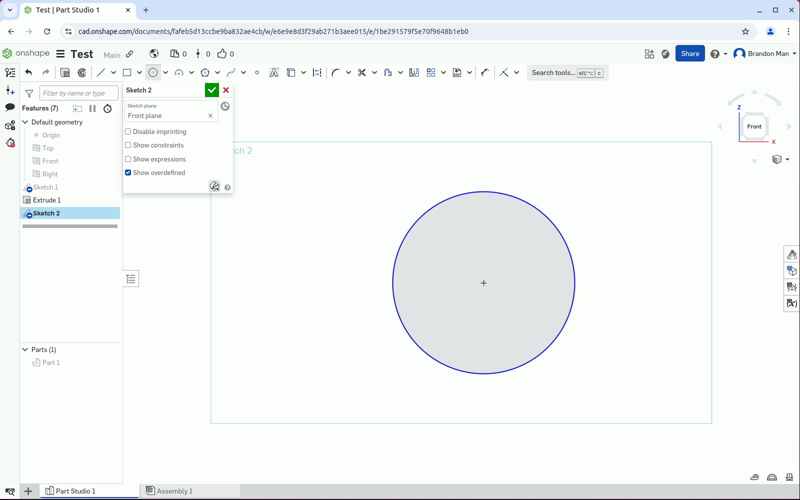
click(483, 282)
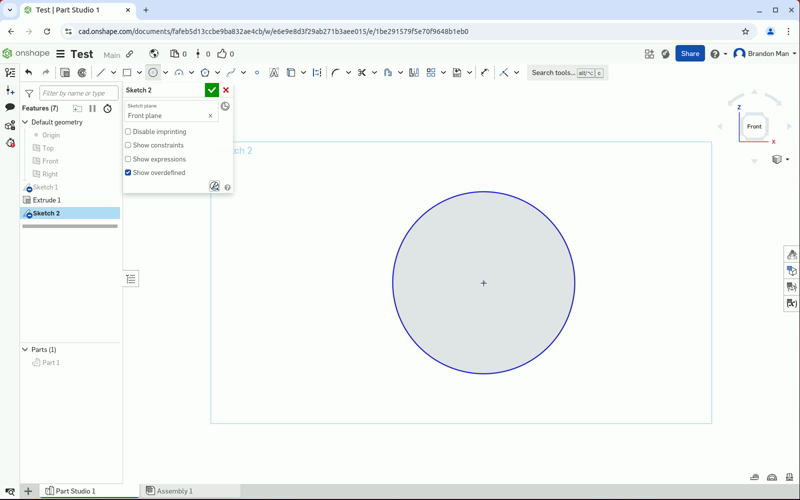
key_up(shift)
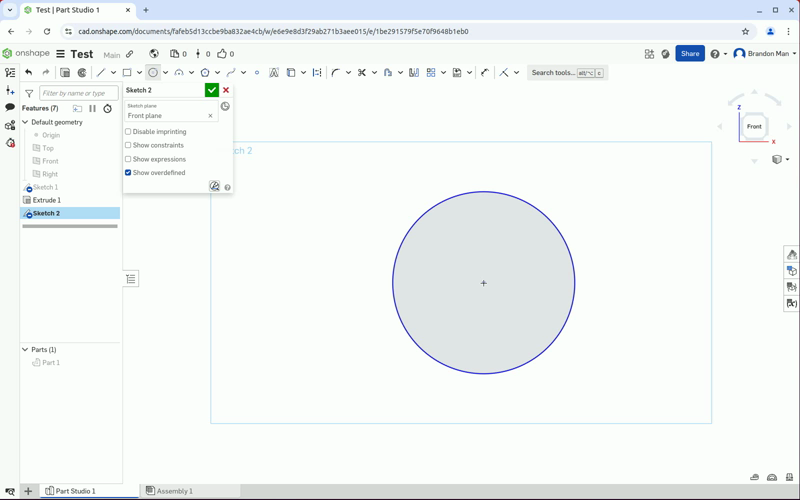
mouse_move(568, 282)
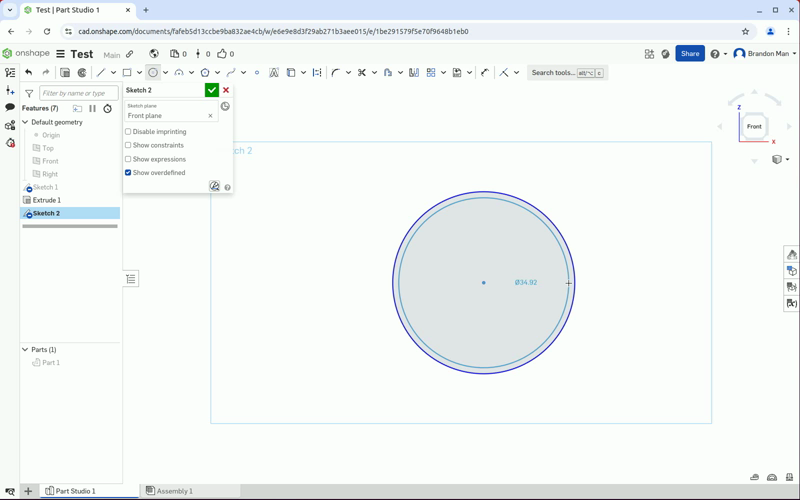
click(568, 282)
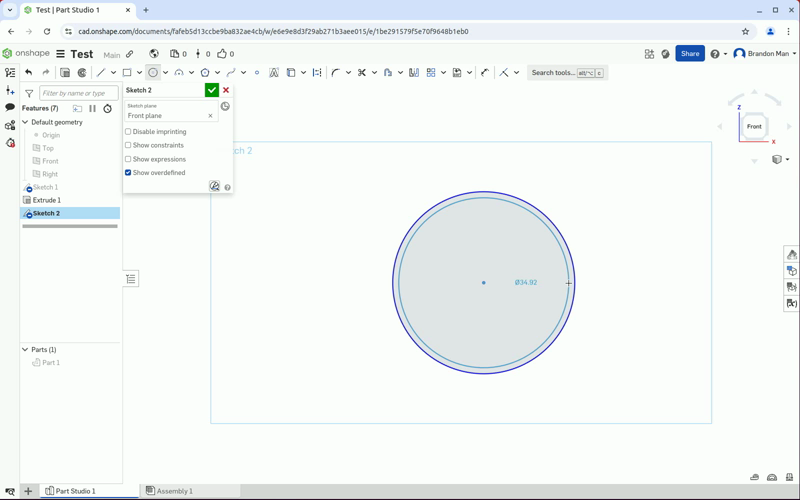
key(esc)
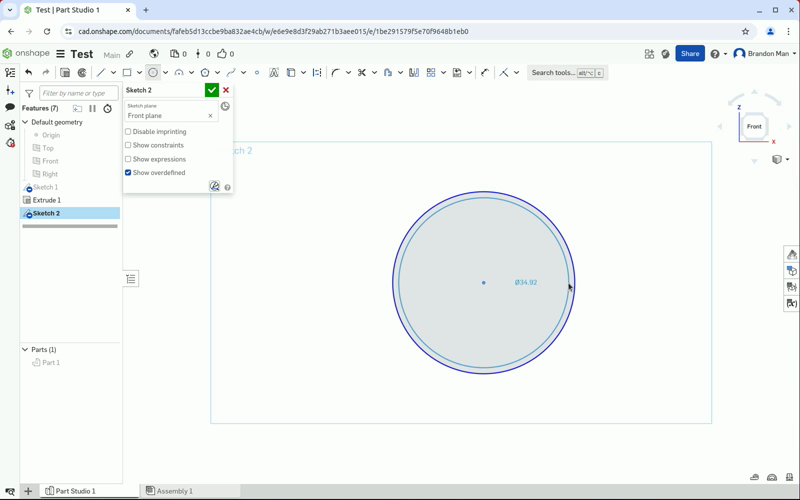
mouse_move(475, 194)
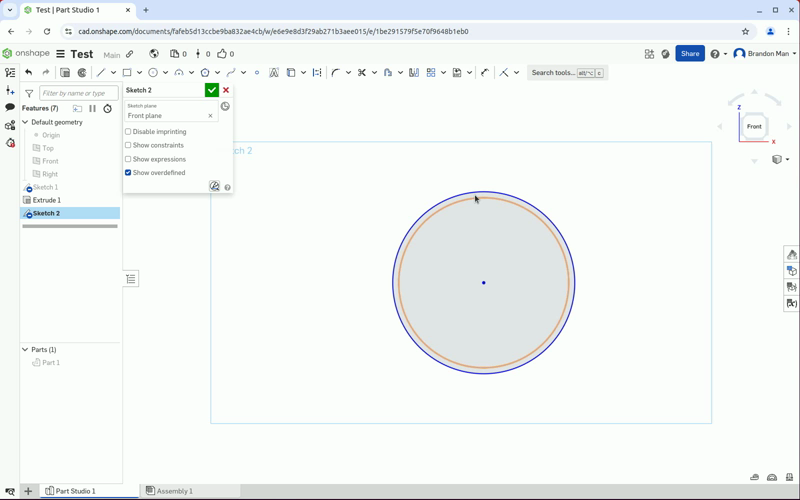
click(475, 194)
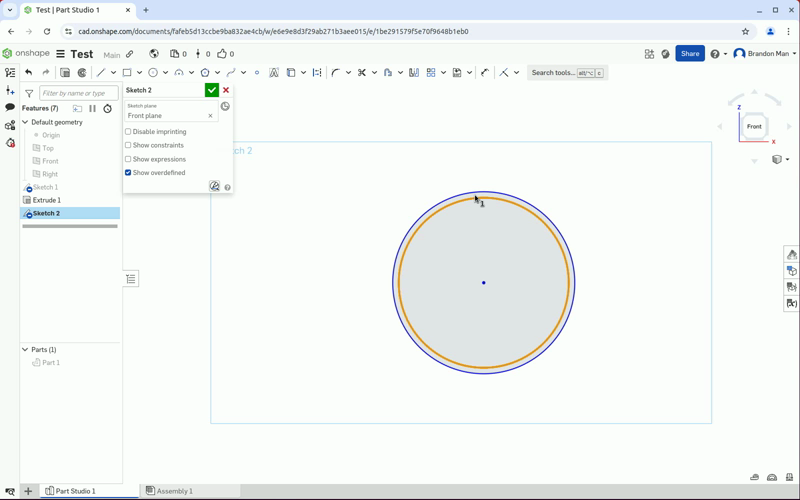
mouse_move(73, 352)
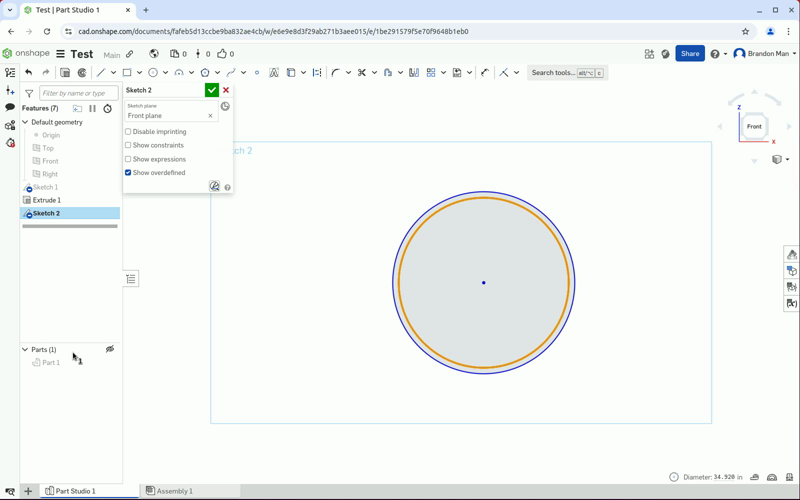
key(shift+y)
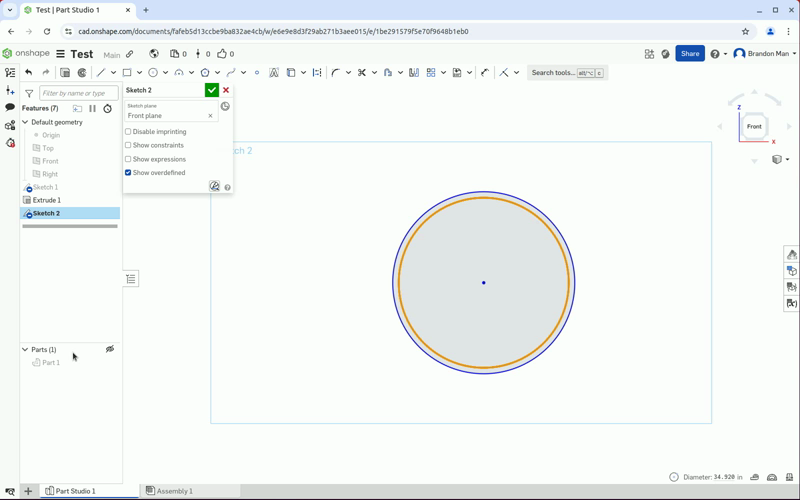
key(shift+e)
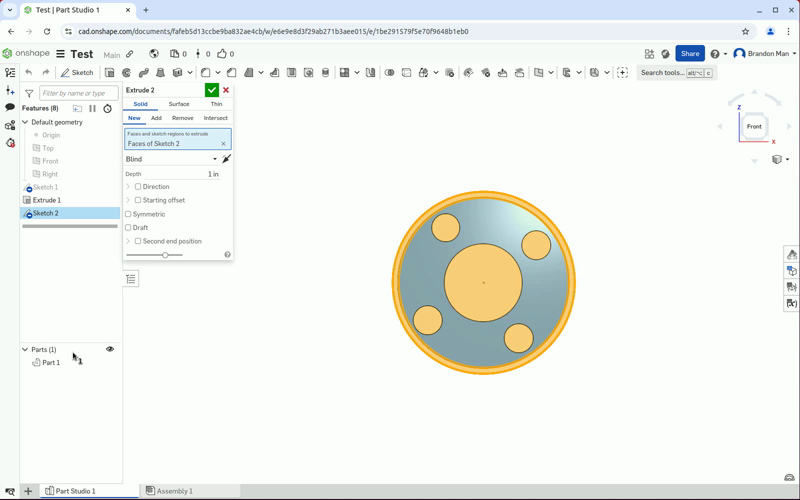
mouse_move(143, 106)
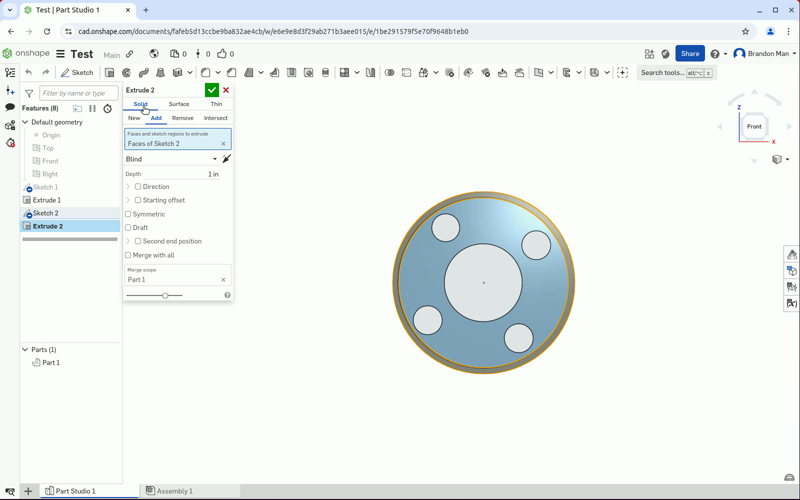
click(143, 106)
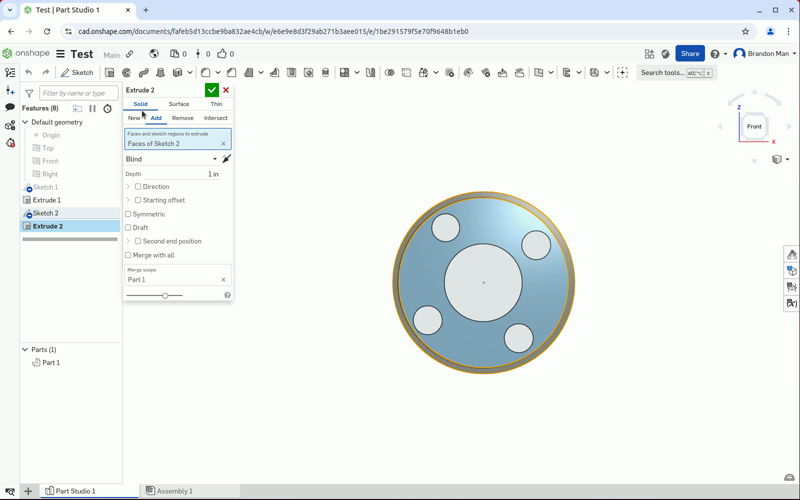
mouse_move(137, 120)
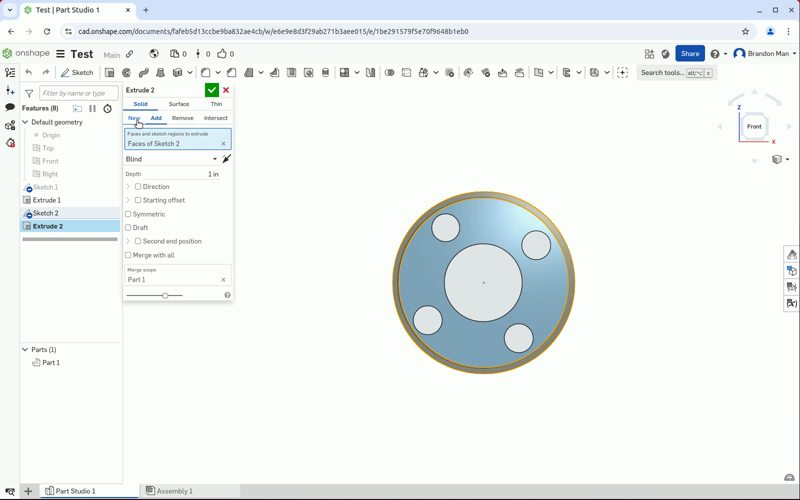
click(137, 120)
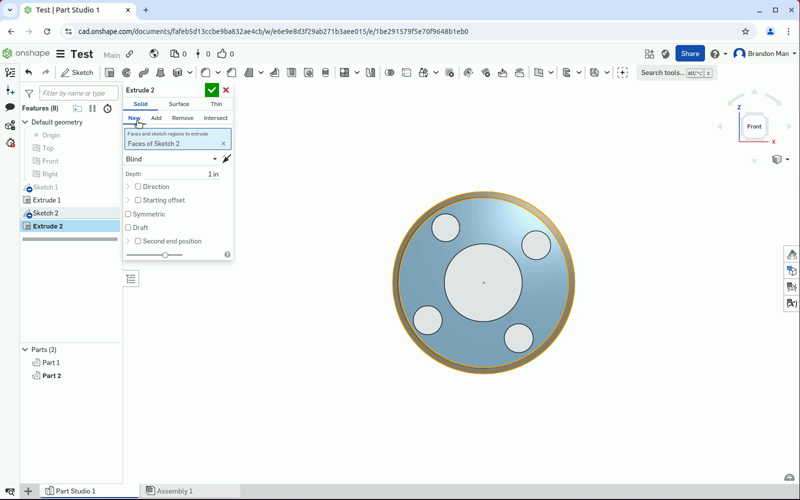
key(tab, 4)
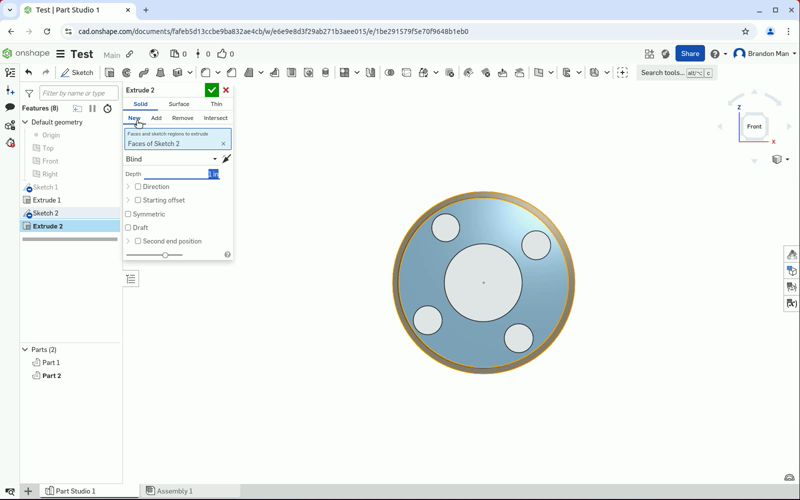
text(12.516)
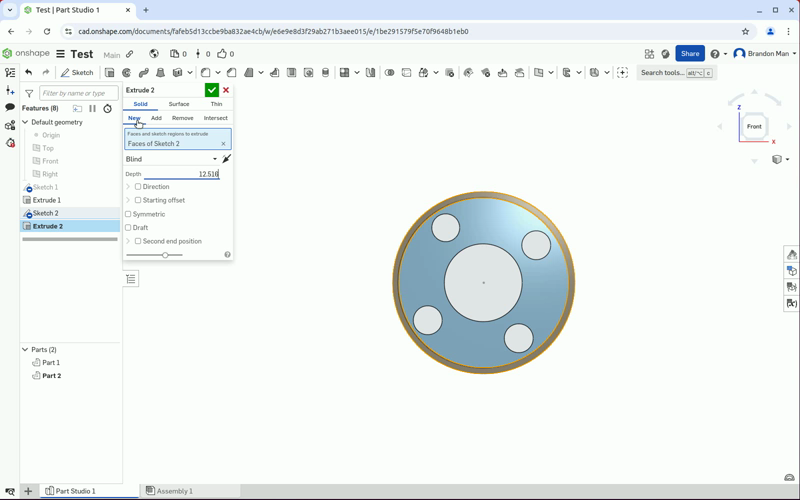
key(tab, 3)
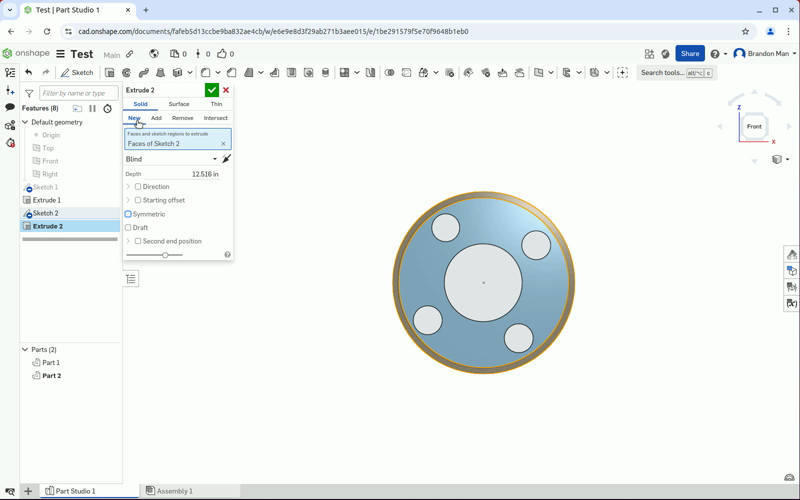
key(space)
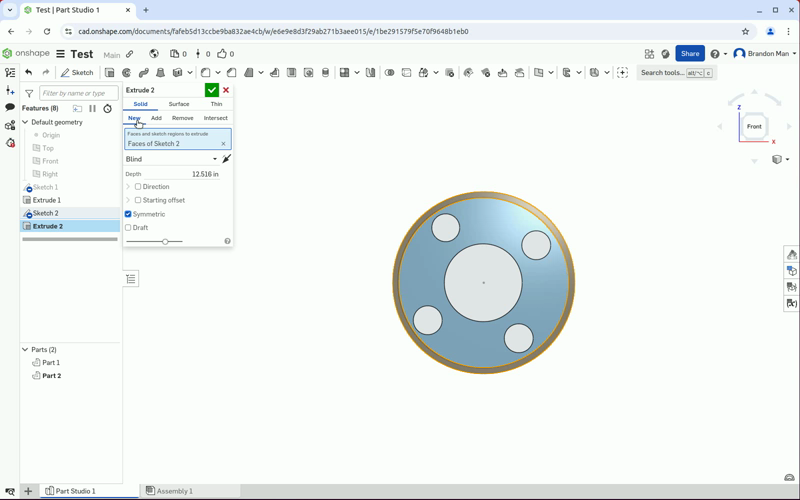
key(enter)
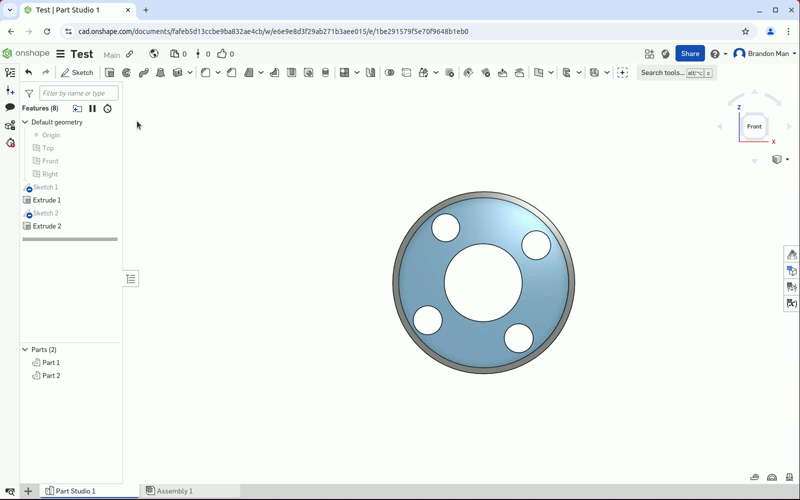
key(shift+h)
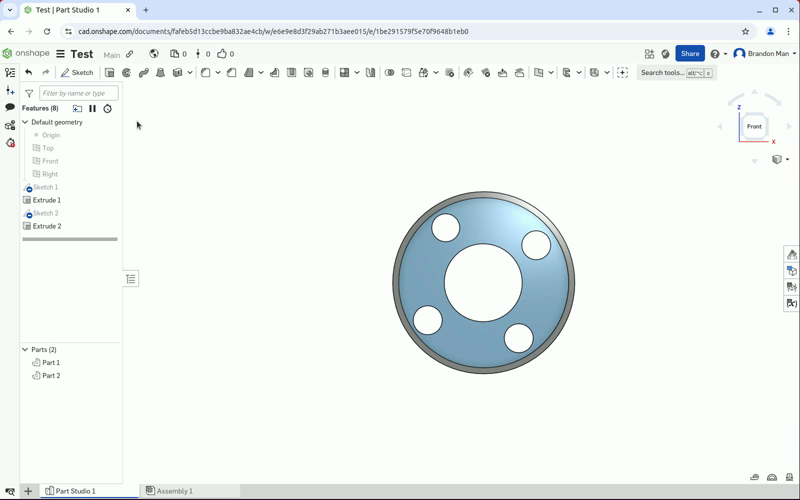
key(shift+h)
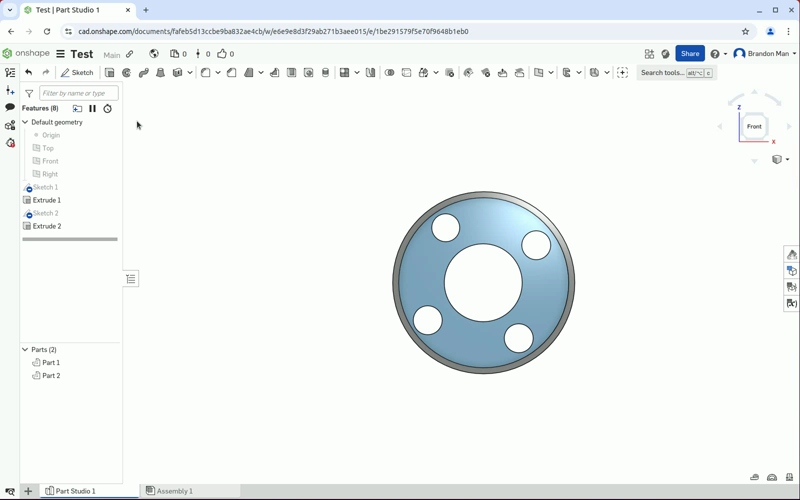
mouse_move(73, 189)
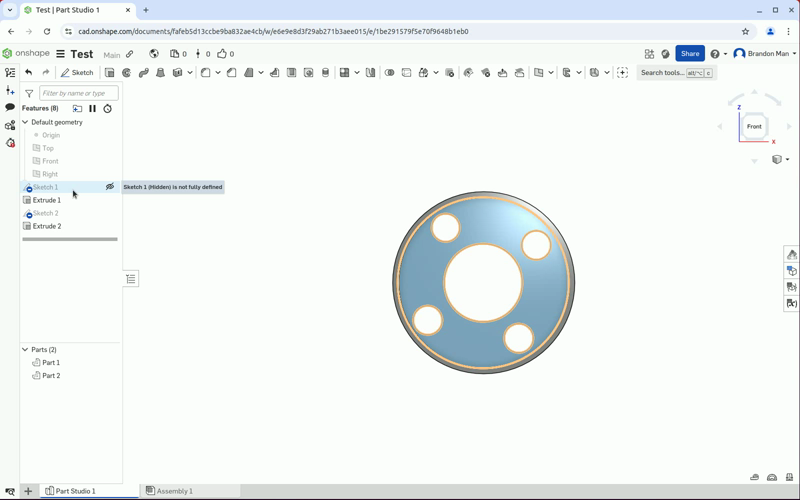
click(73, 189)
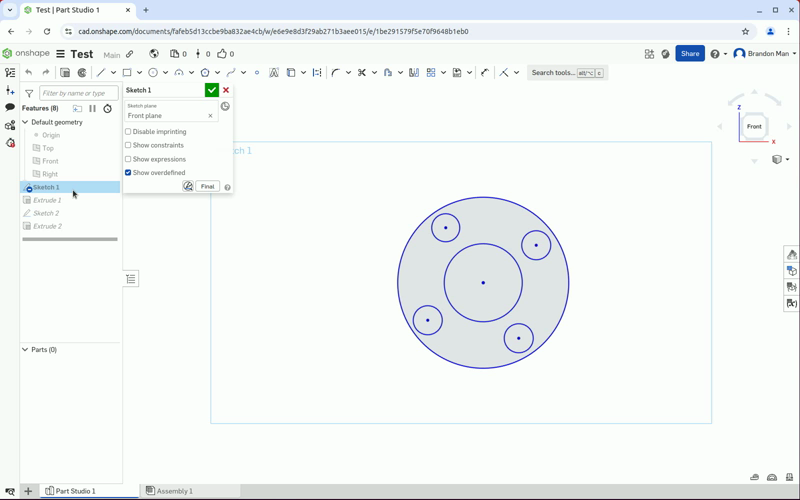
mouse_move(229, 92)
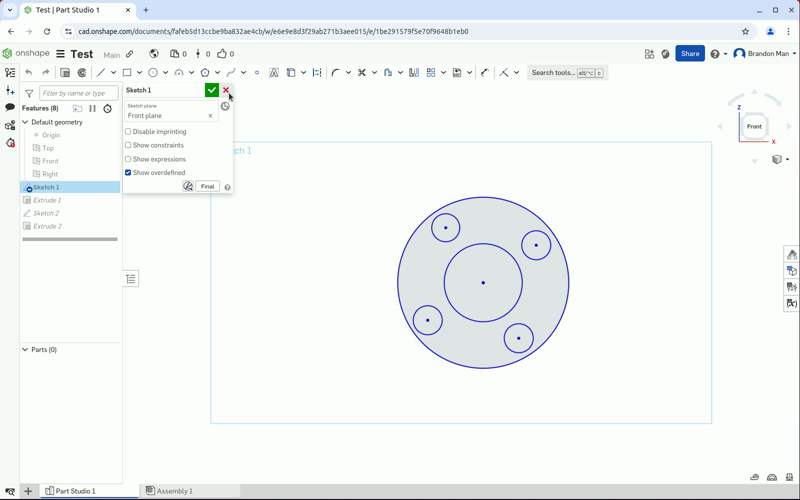
click(229, 92)
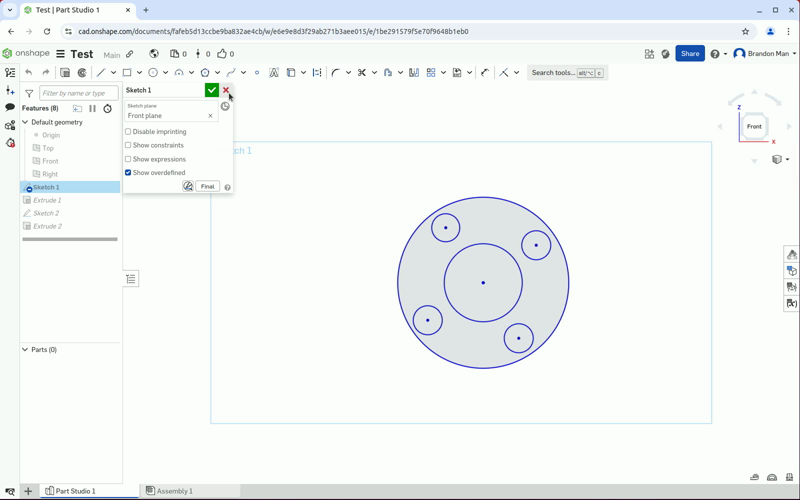
key(shift+s)
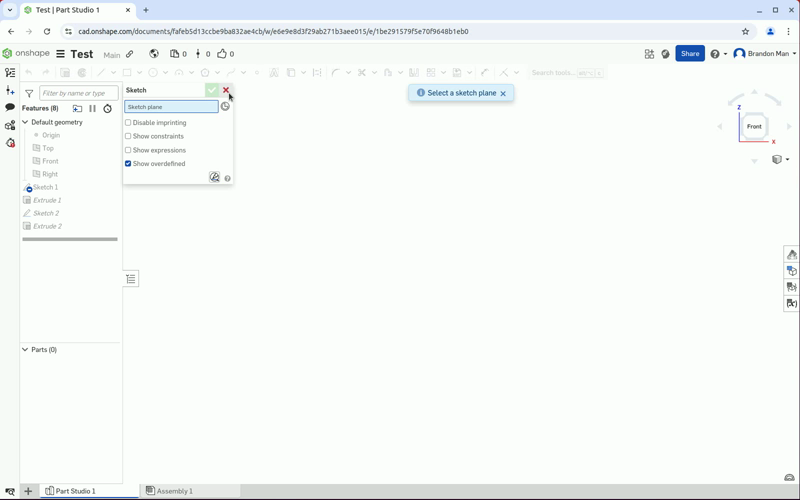
mouse_move(73, 163)
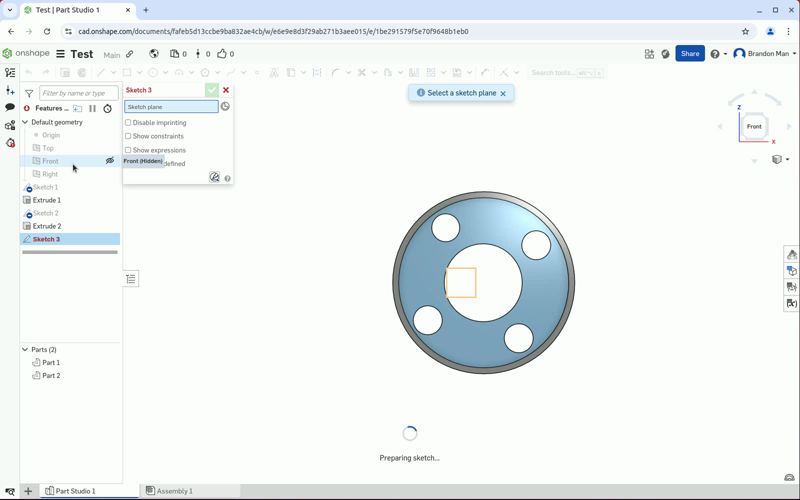
click(73, 163)
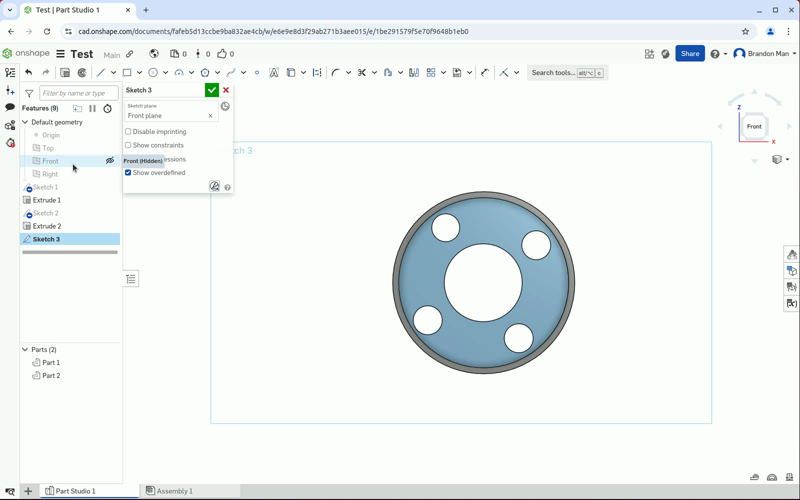
mouse_move(73, 352)
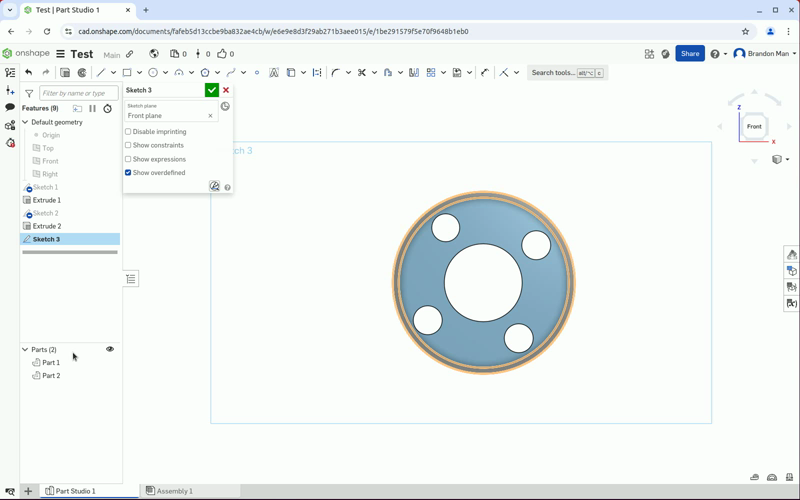
key(y)
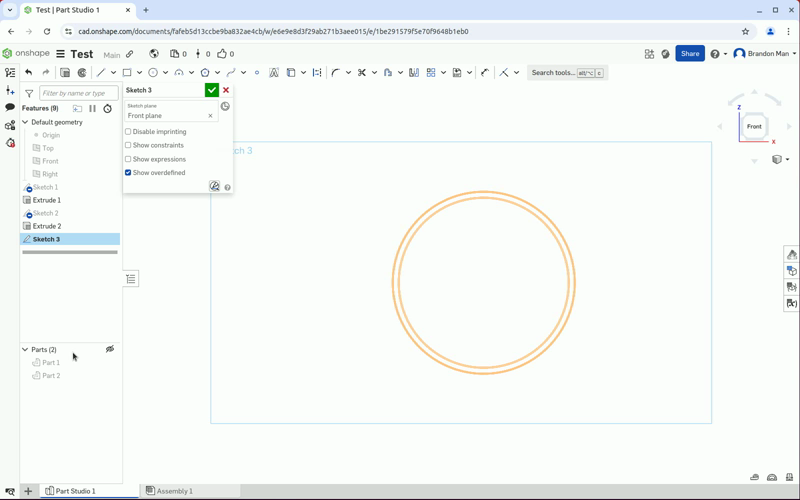
key(c)
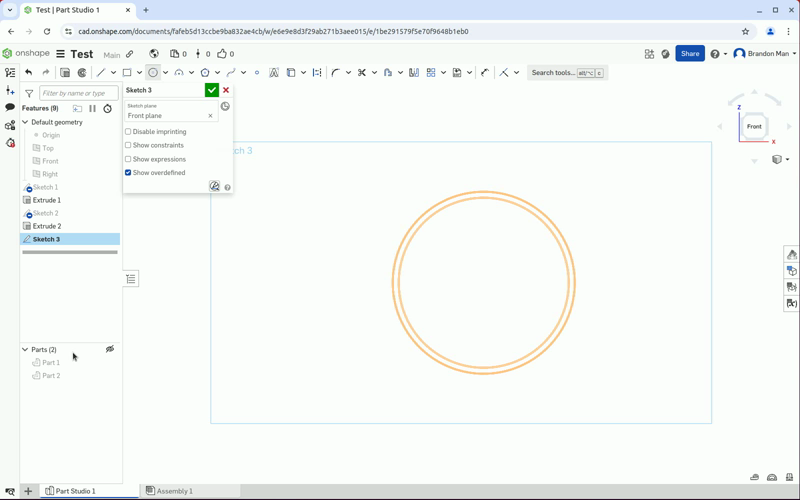
key_down(shift)
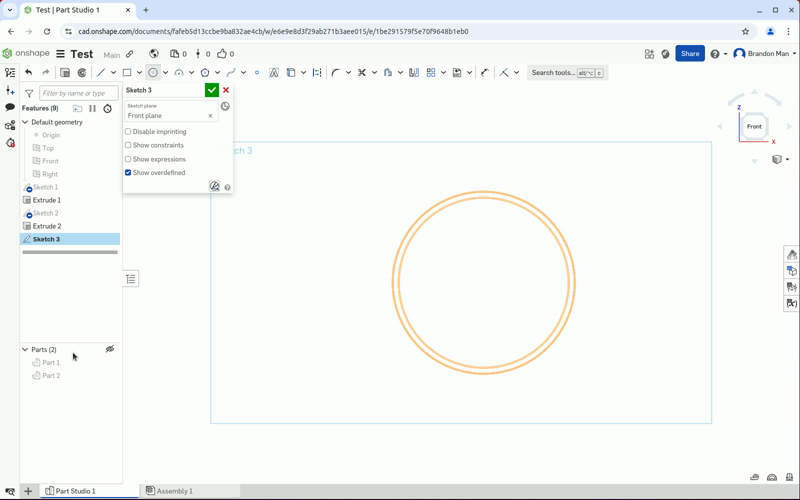
mouse_move(483, 282)
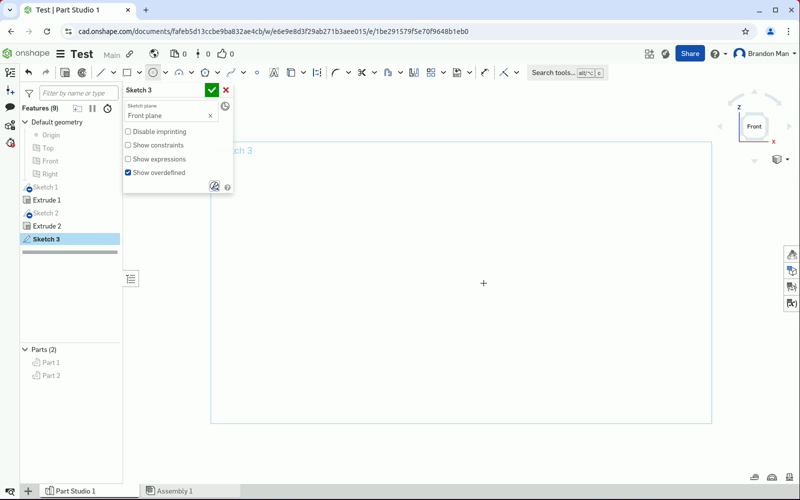
click(483, 282)
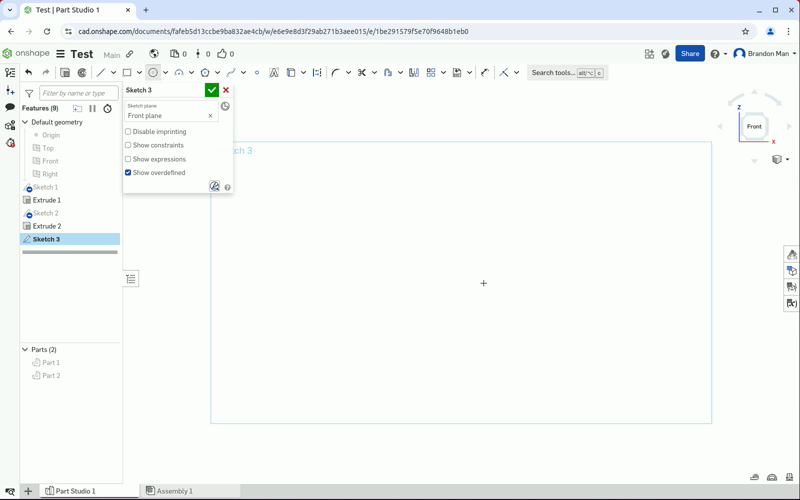
key_up(shift)
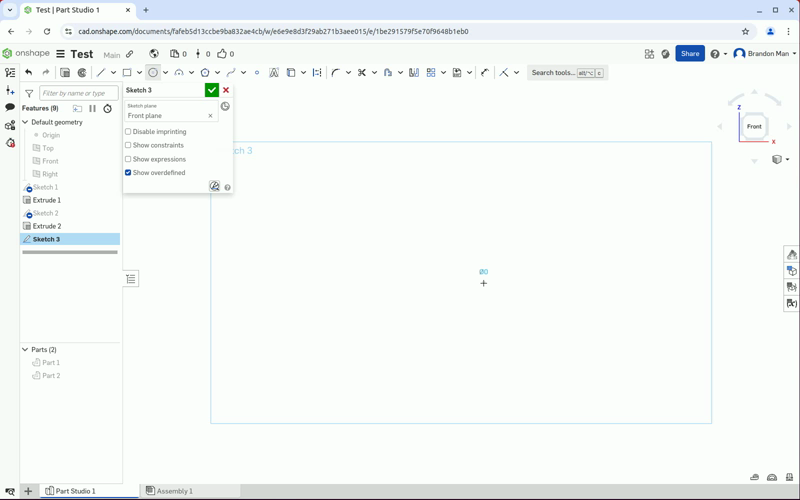
mouse_move(524, 282)
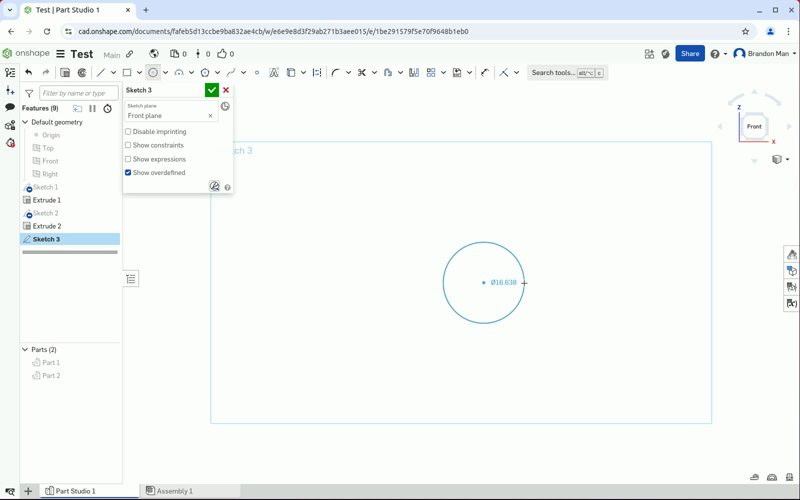
click(524, 282)
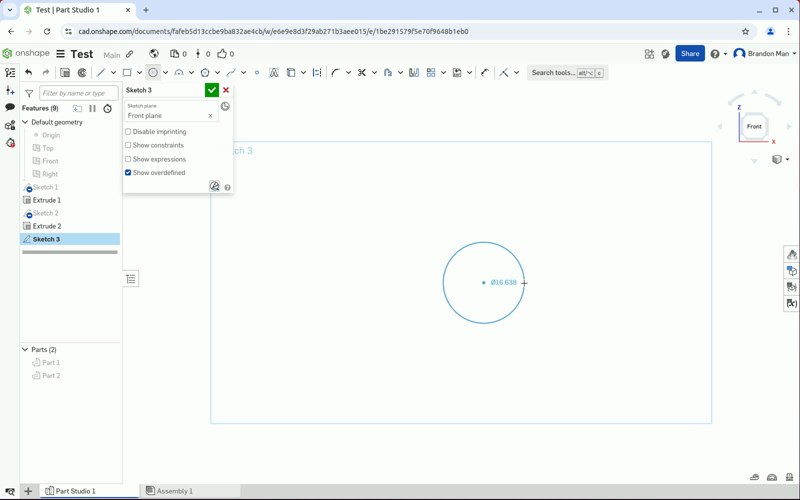
key(esc)
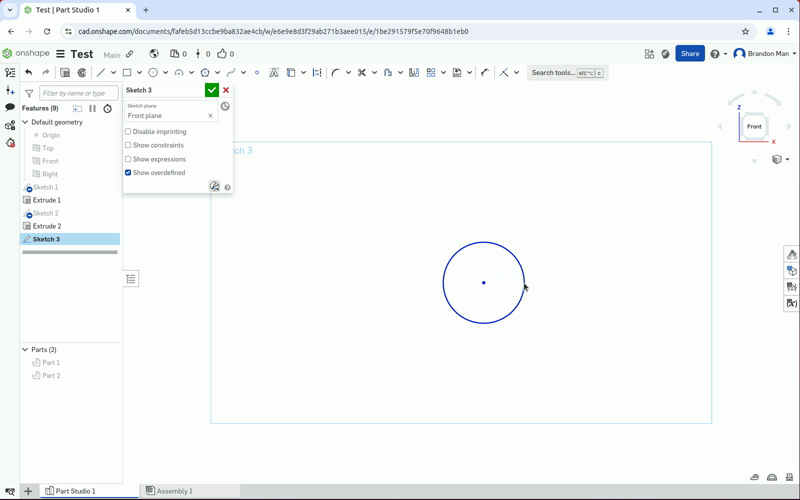
key(c)
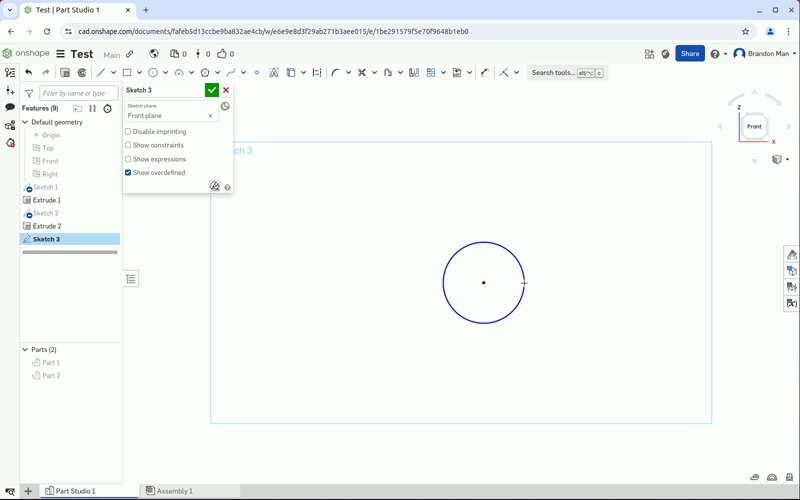
key_down(shift)
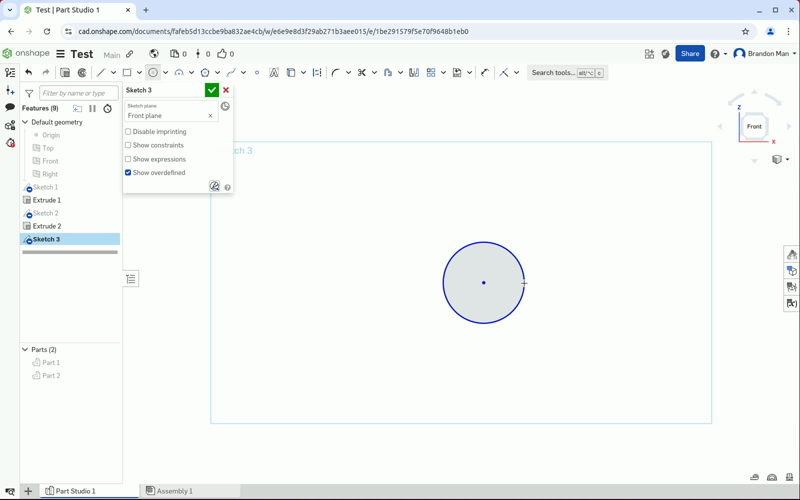
mouse_move(483, 282)
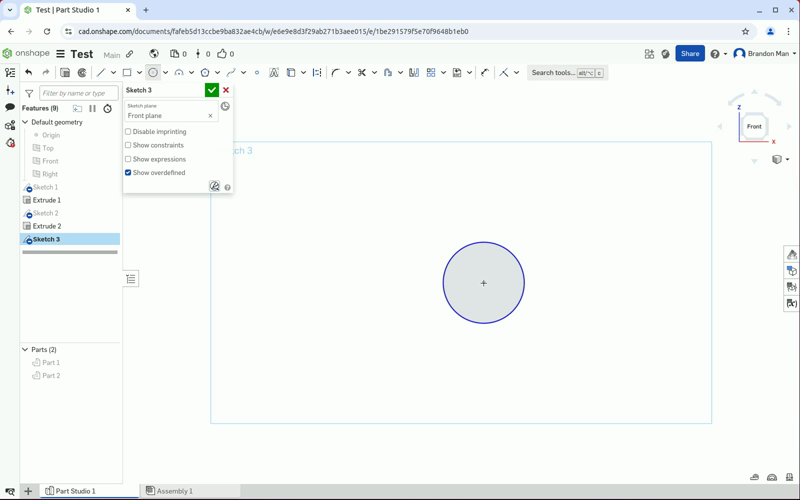
click(483, 282)
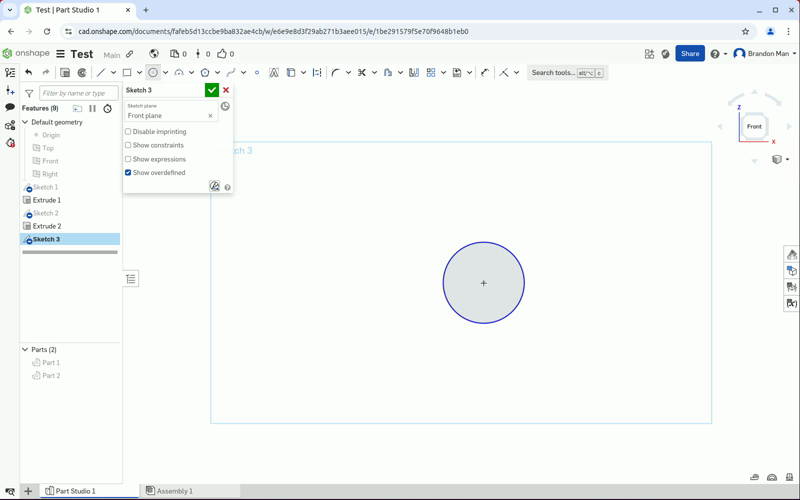
key_up(shift)
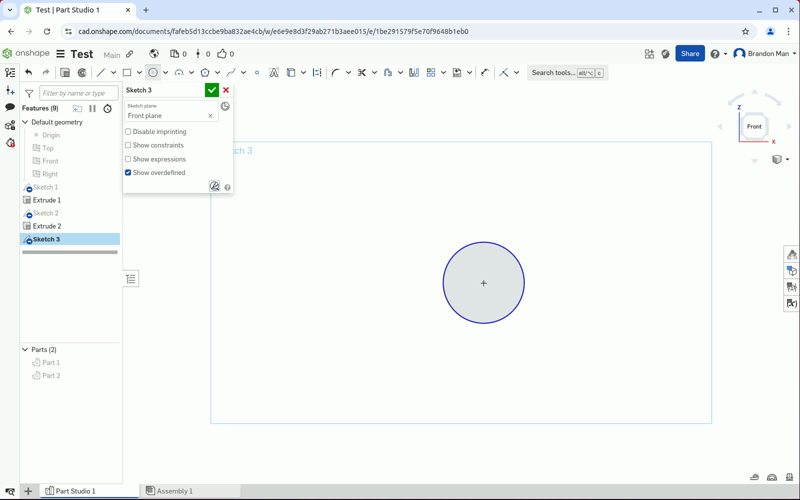
mouse_move(498, 282)
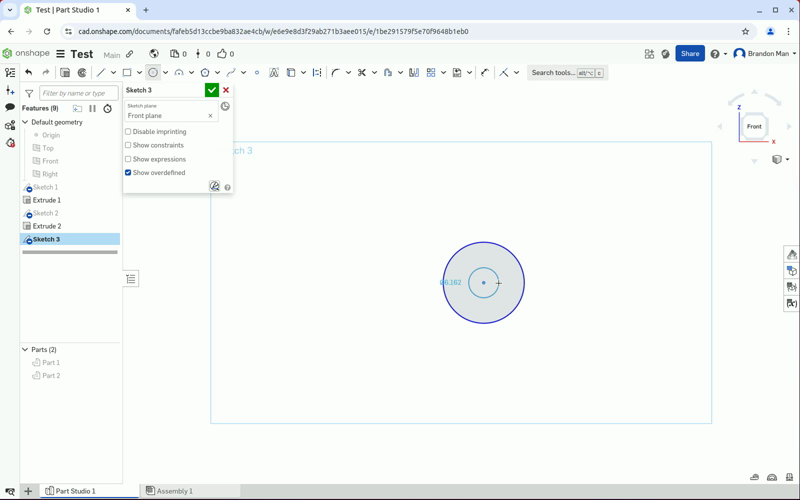
click(498, 282)
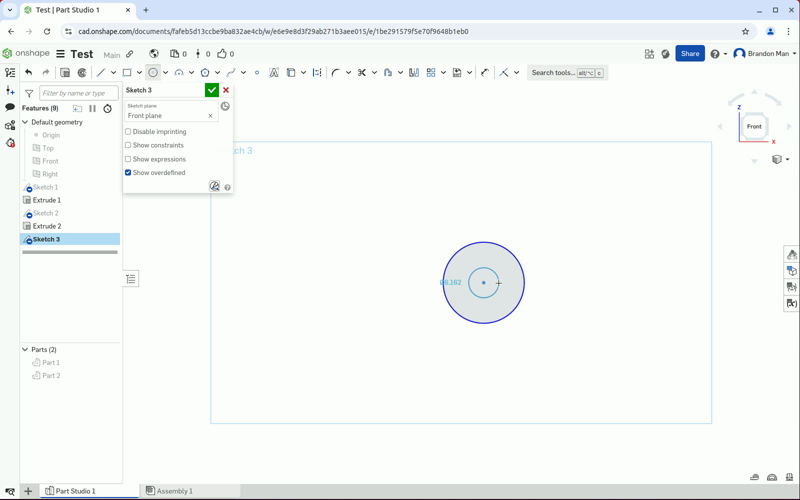
key(esc)
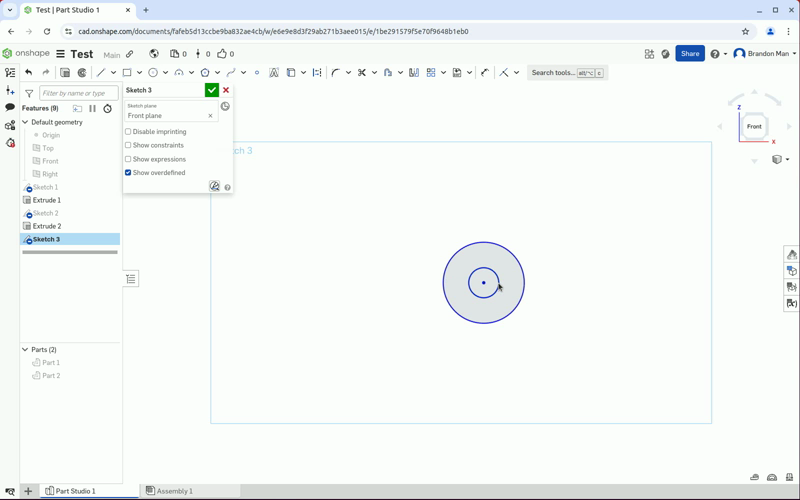
mouse_move(484, 309)
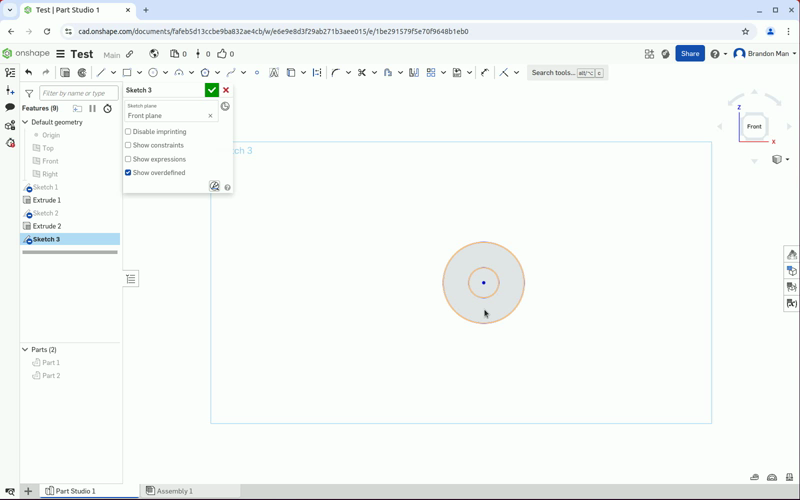
click(484, 309)
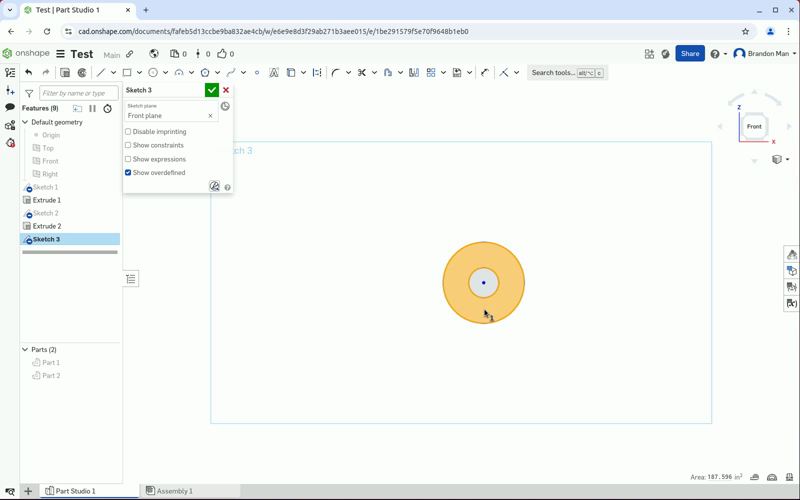
mouse_move(73, 352)
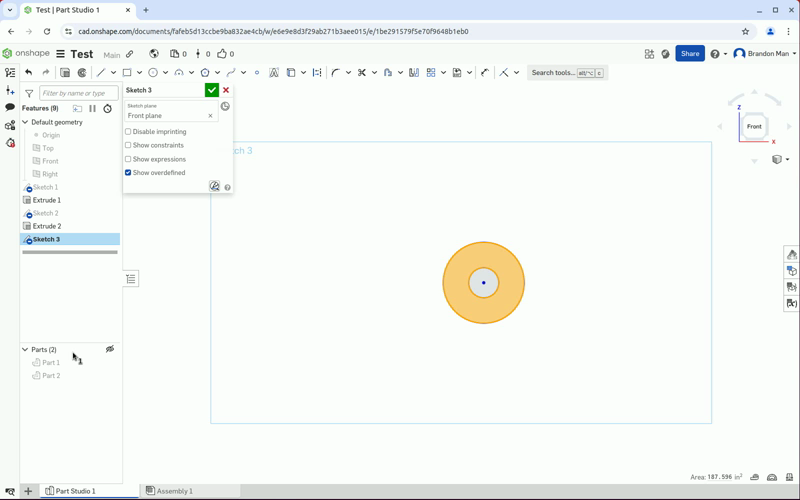
key(shift+y)
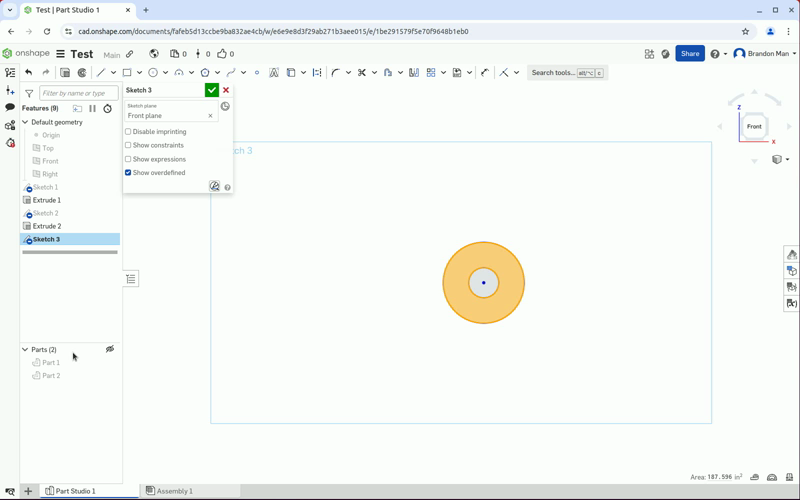
key(shift+e)
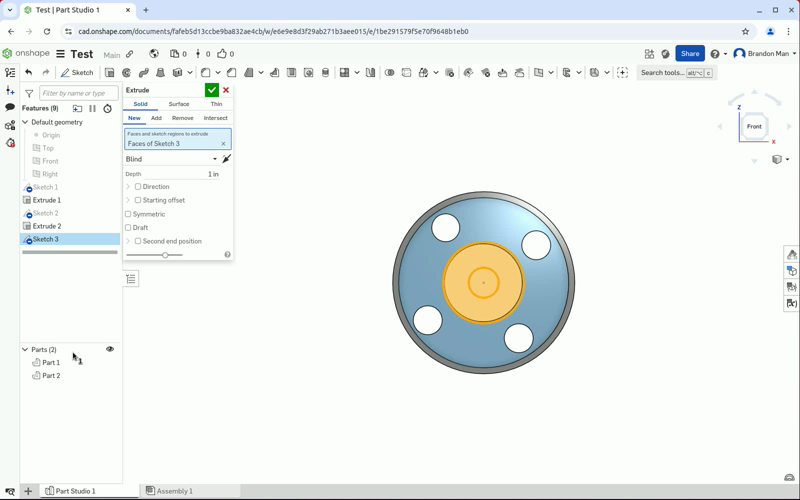
mouse_move(143, 106)
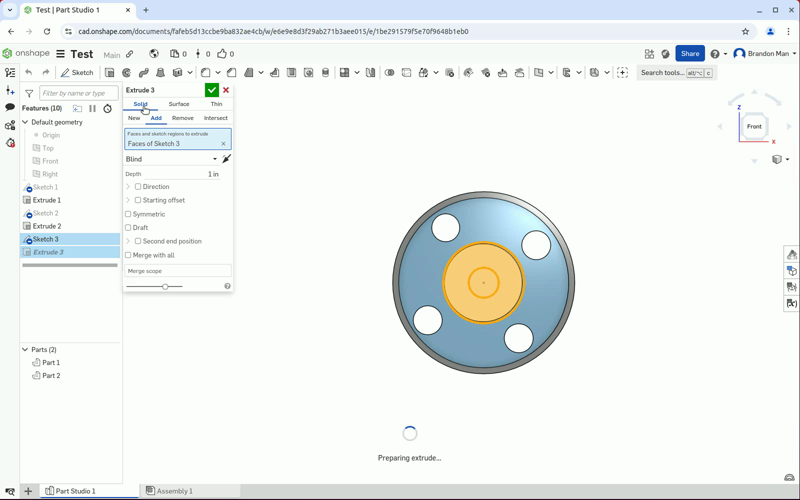
click(143, 106)
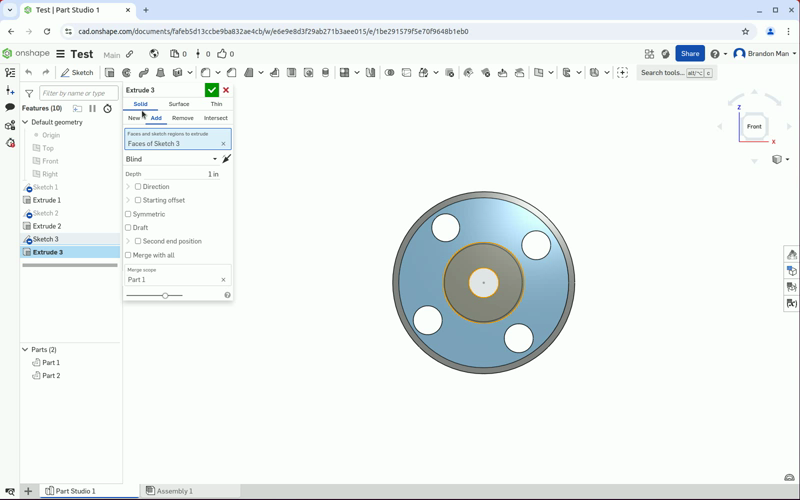
mouse_move(137, 120)
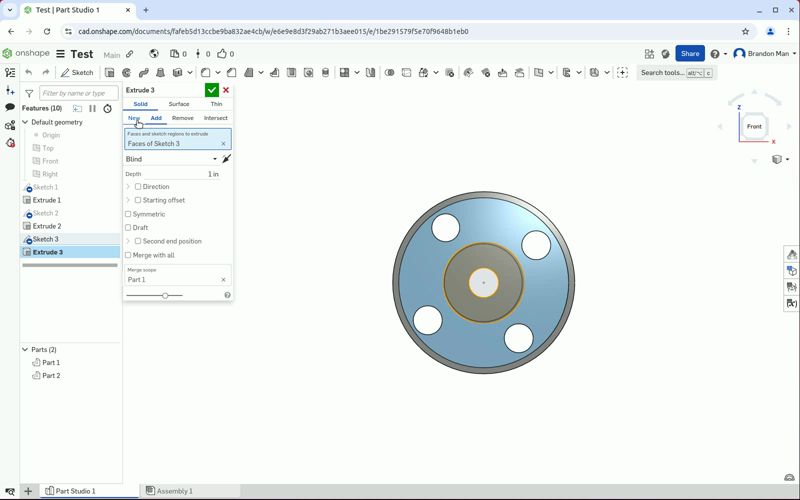
click(137, 120)
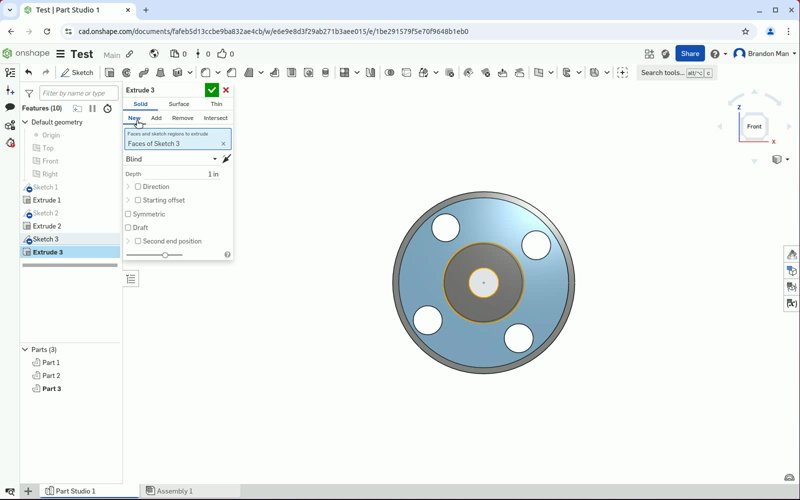
key(tab, 4)
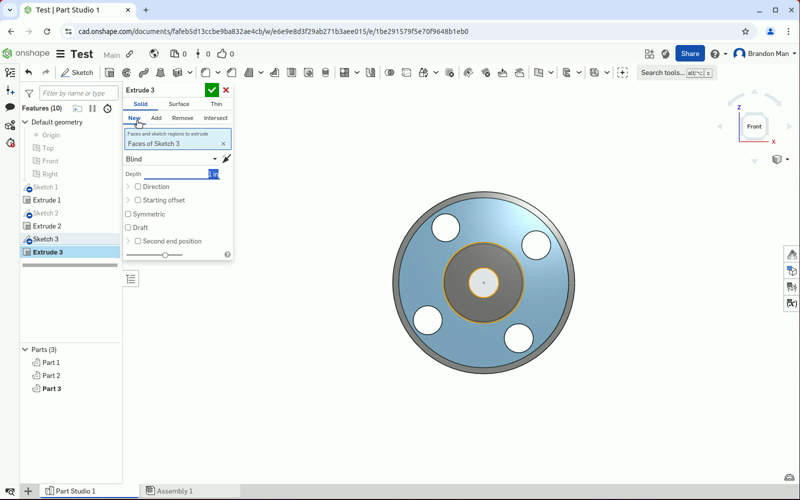
text(12.516)
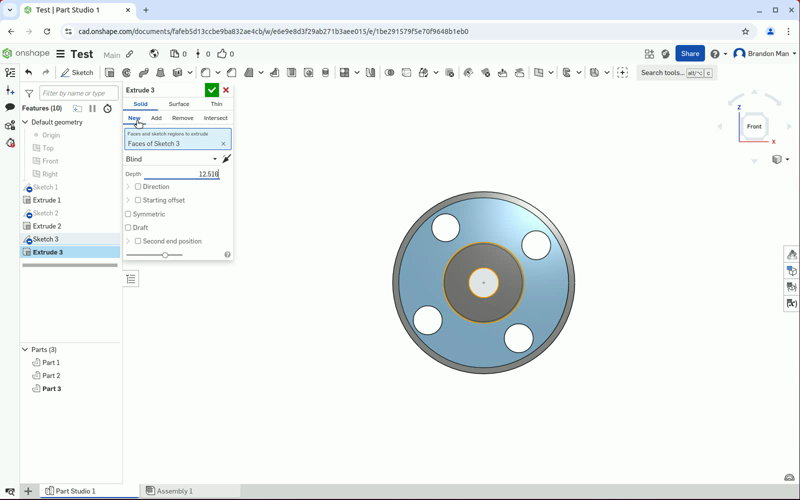
key(tab, 3)
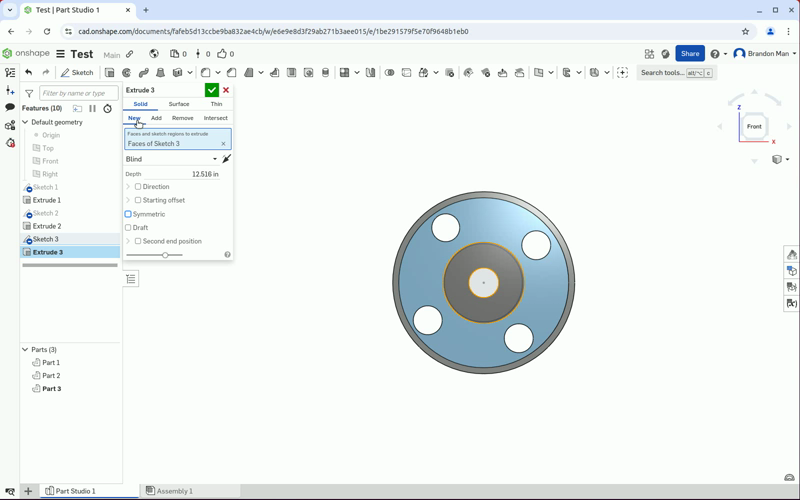
key(space)
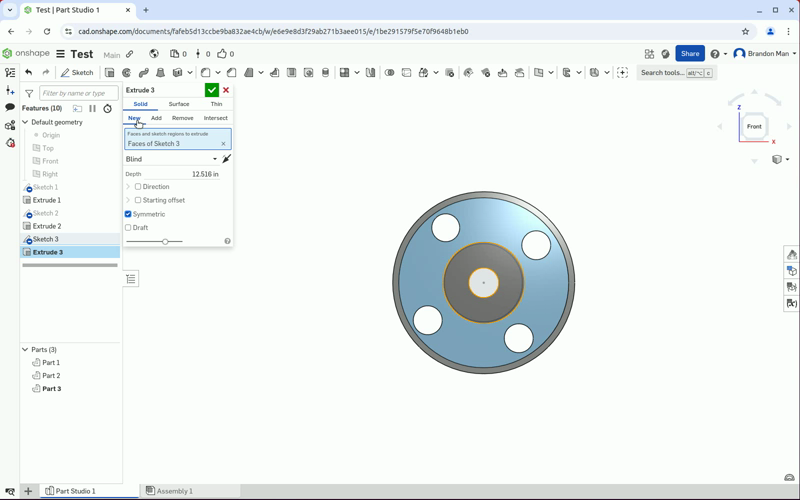
key(enter)
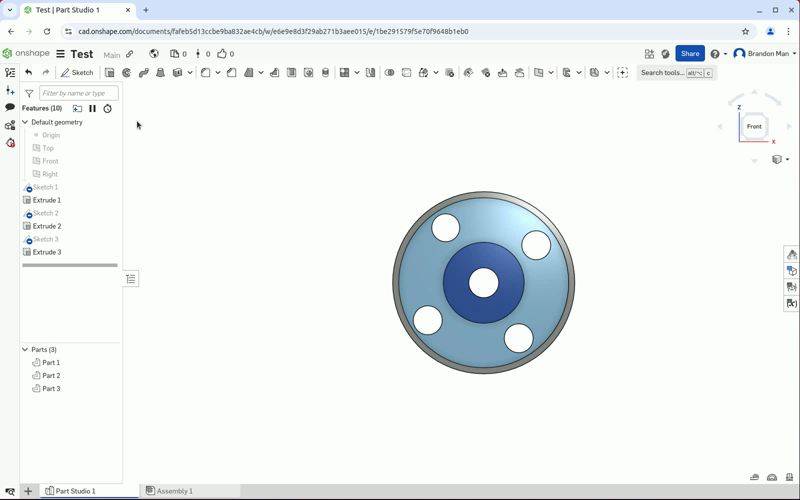
key(shift+h)
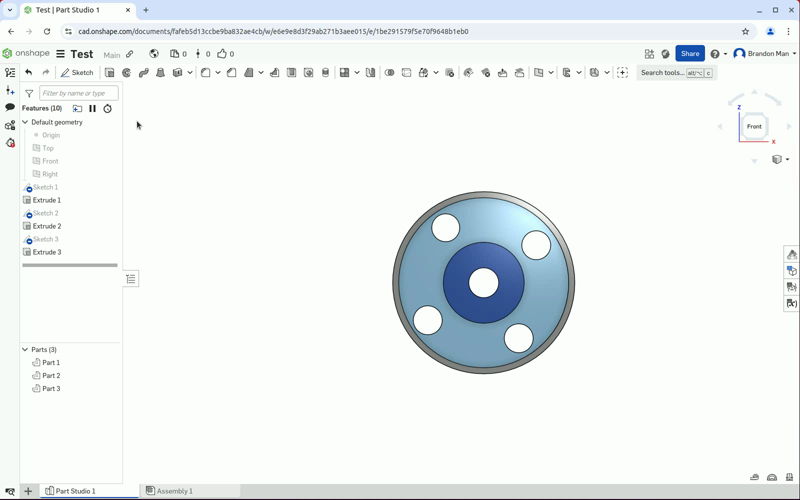
key(shift+h)
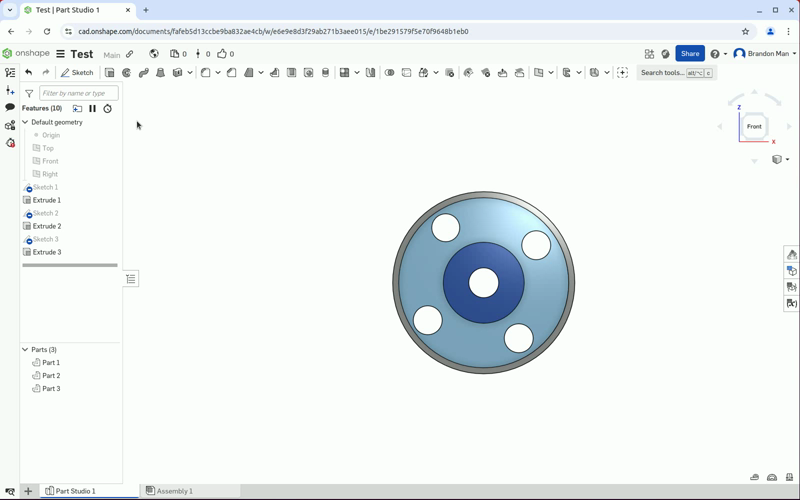
key(shift+7)
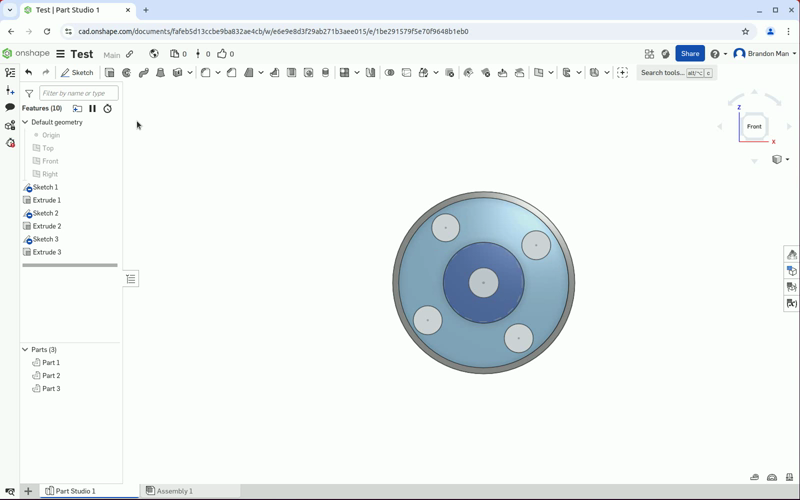
key(left, 2)
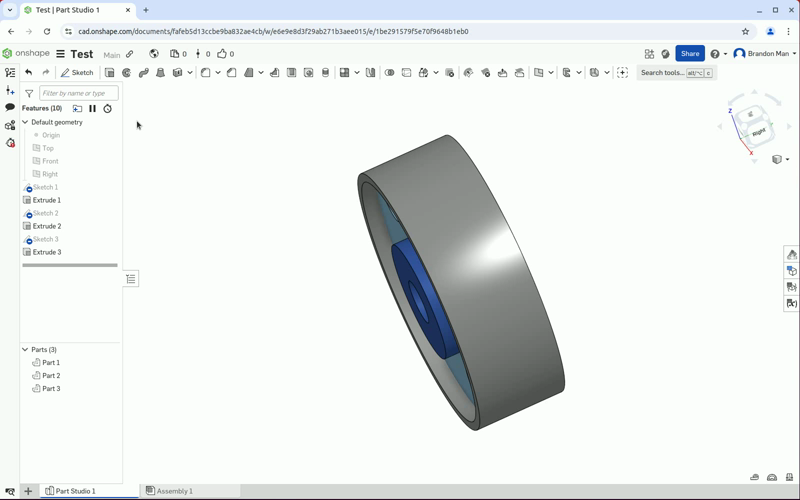
key(down, 2)
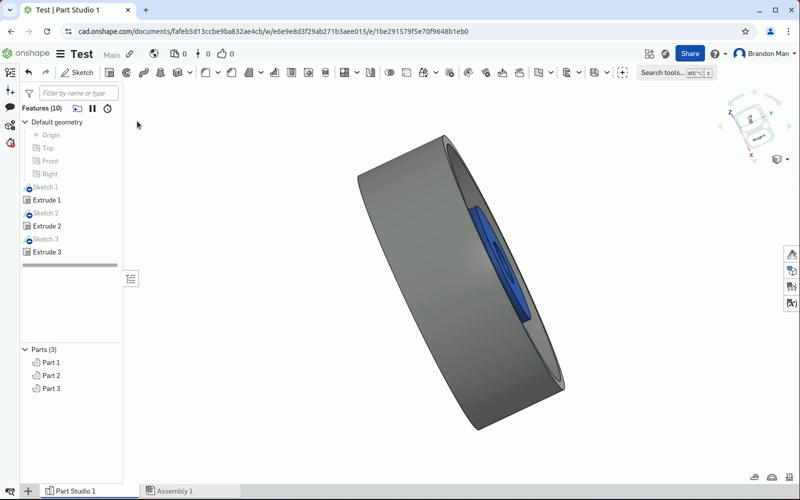
key(up, 2)
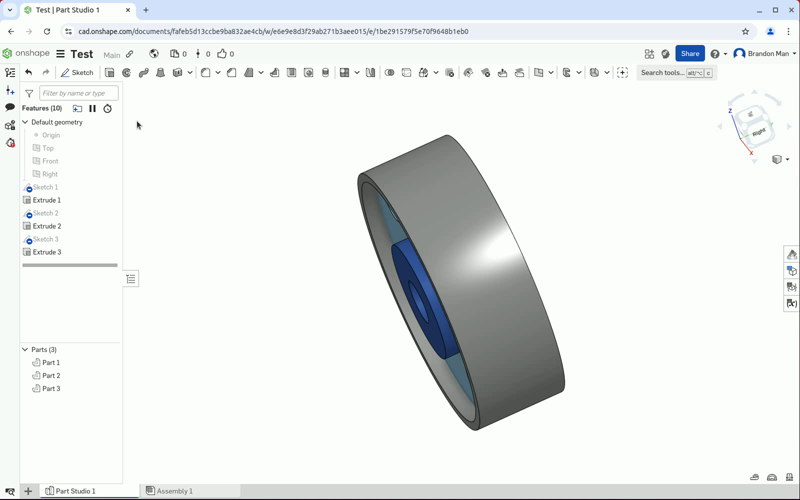
key(right, 2)
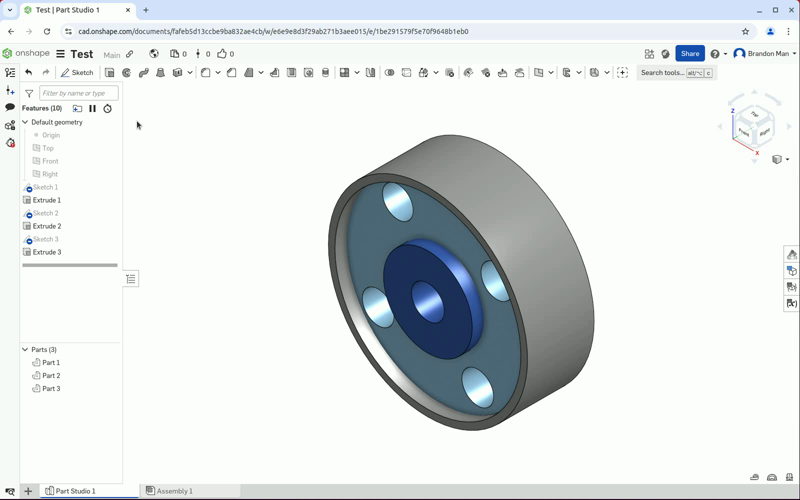
mouse_move(73, 189)
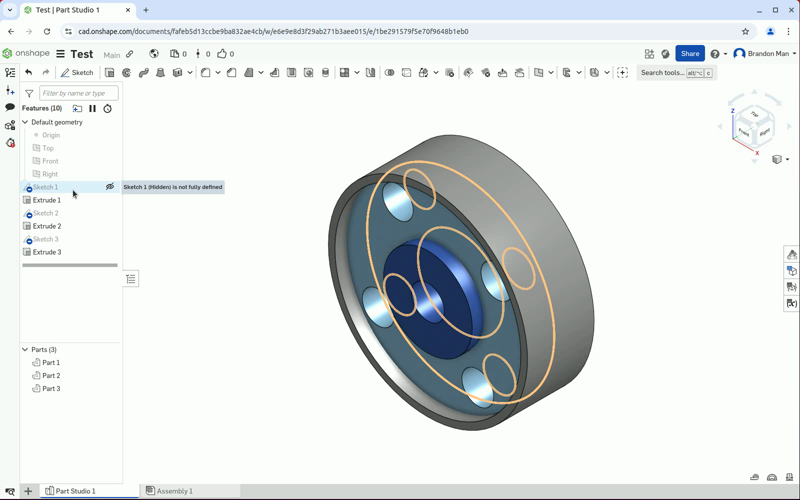
click(73, 189)